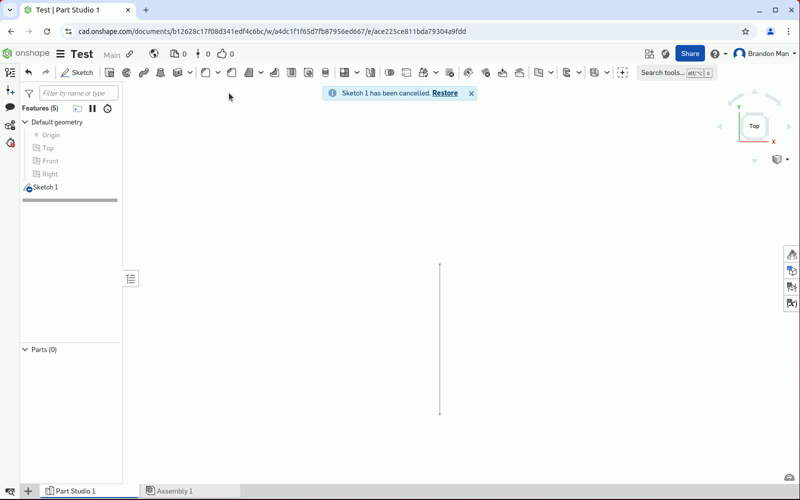
key(shift+h)
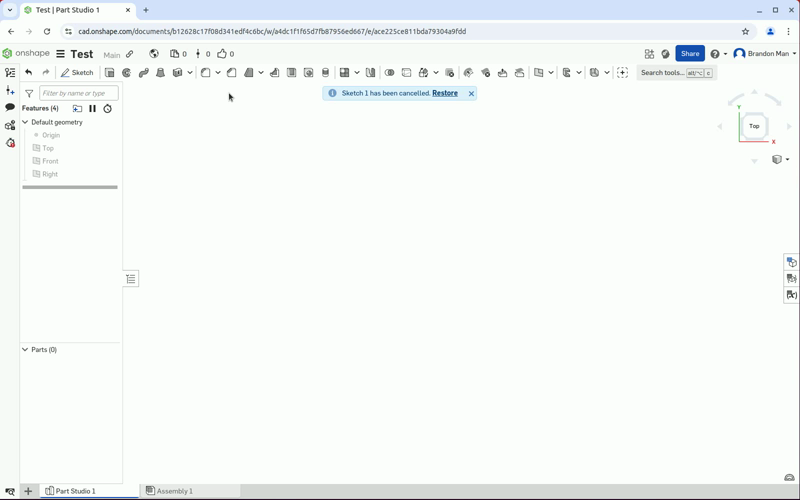
mouse_move(73, 352)
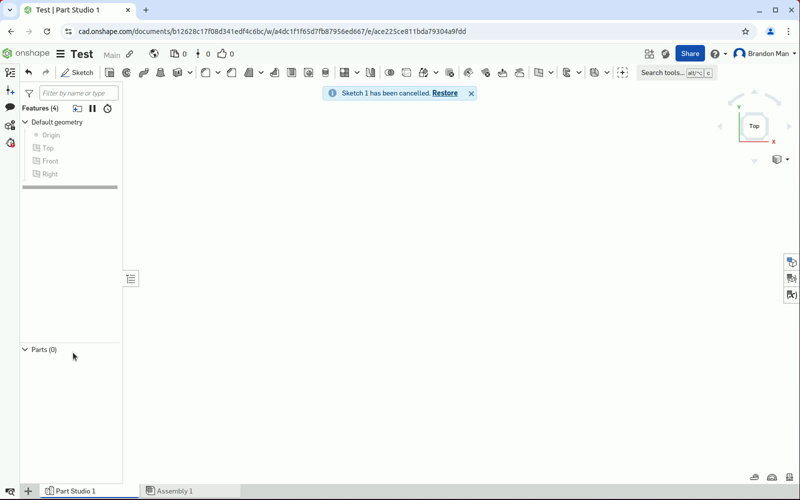
key(y)
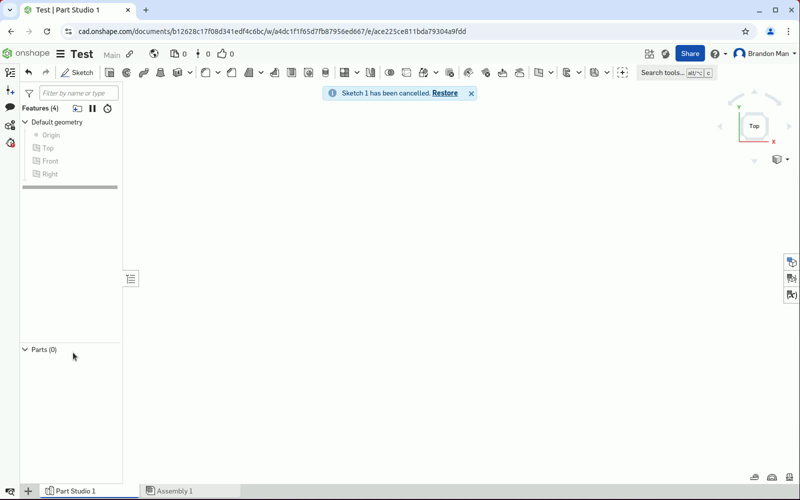
key(shift+p)
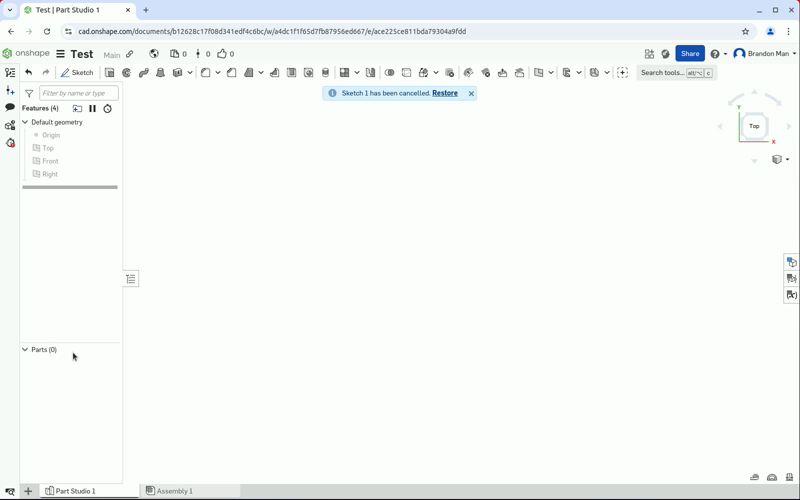
key(space)
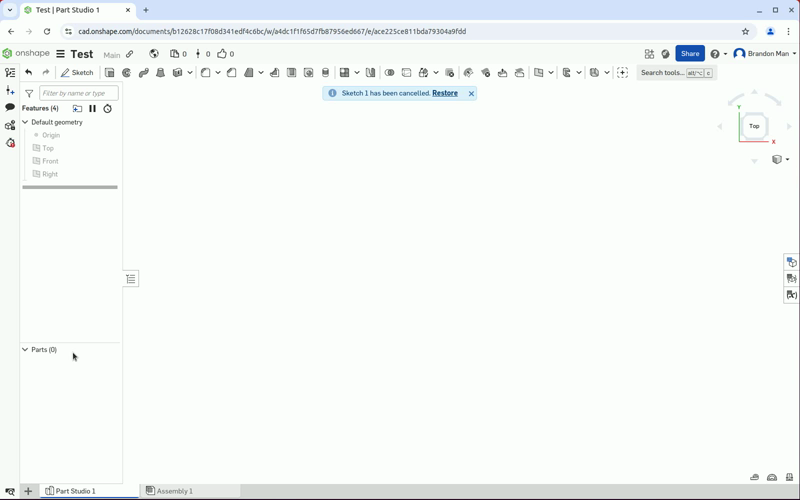
key_down(shift)
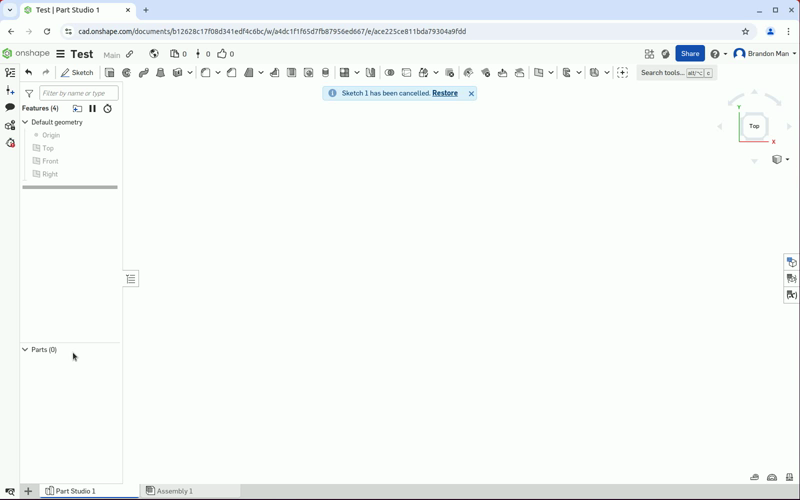
key(up)
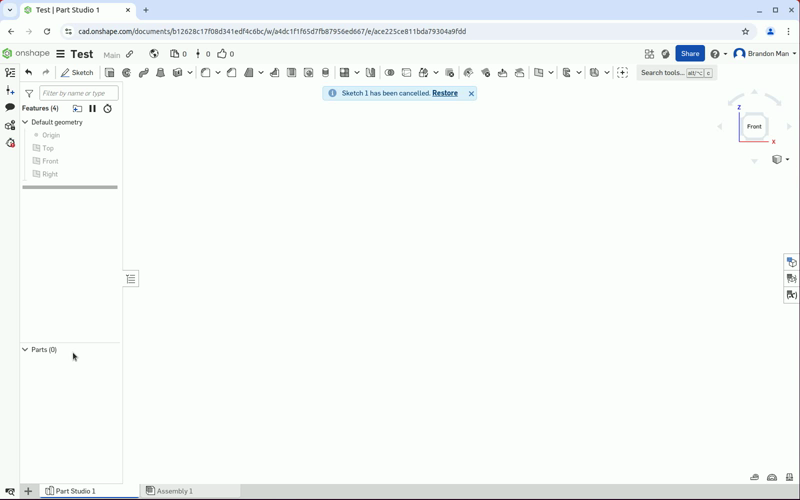
key_up(shift)
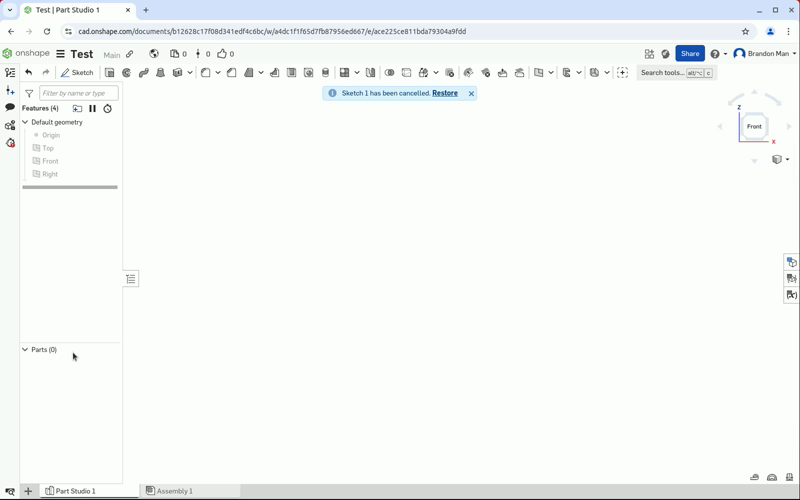
mouse_move(73, 352)
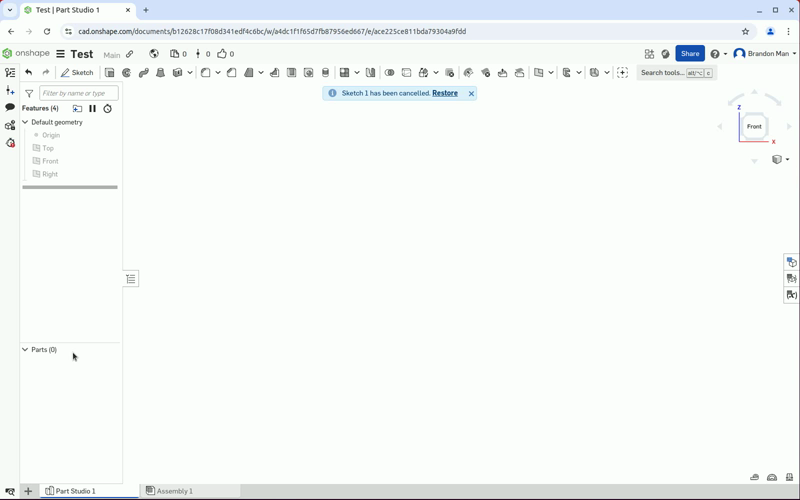
key(shift+y)
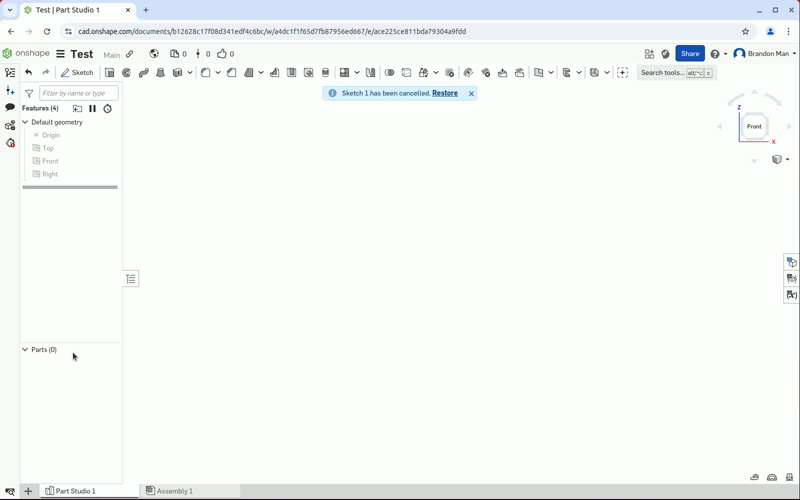
key(shift+s)
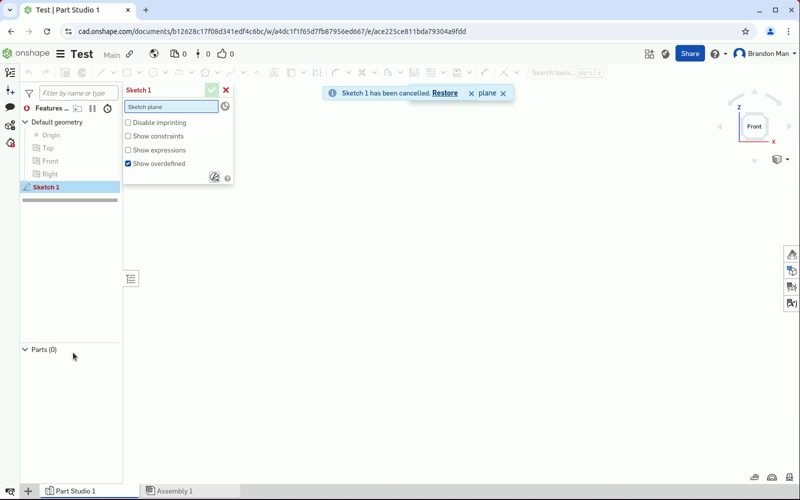
mouse_move(73, 163)
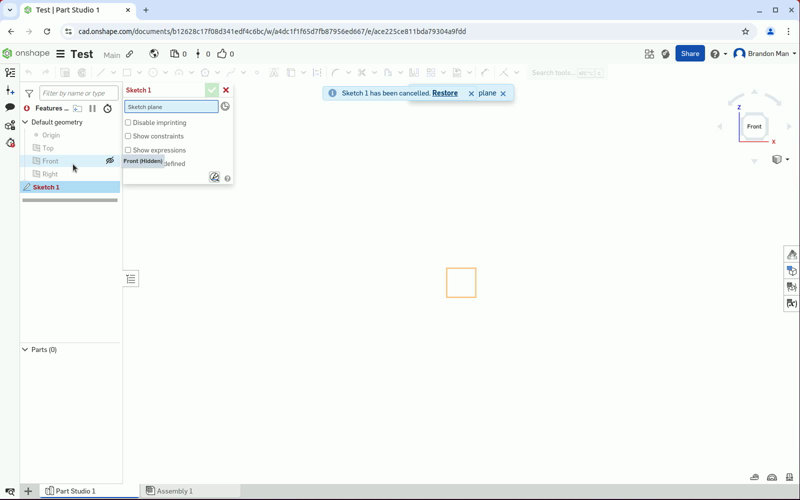
click(73, 163)
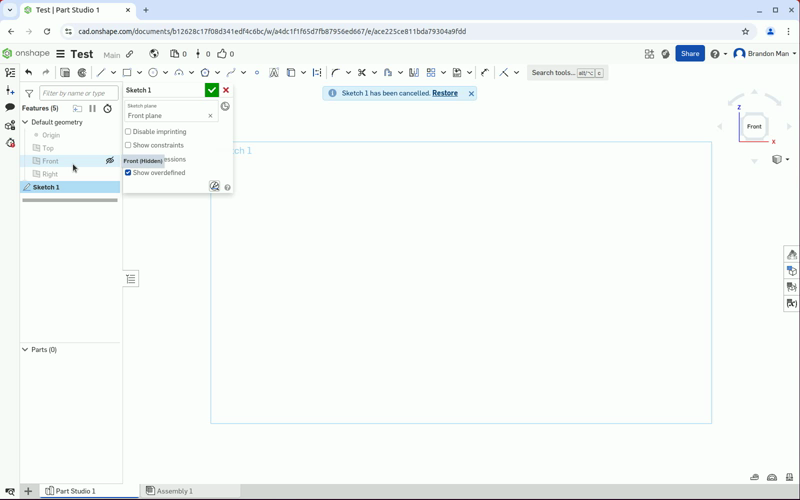
mouse_move(73, 352)
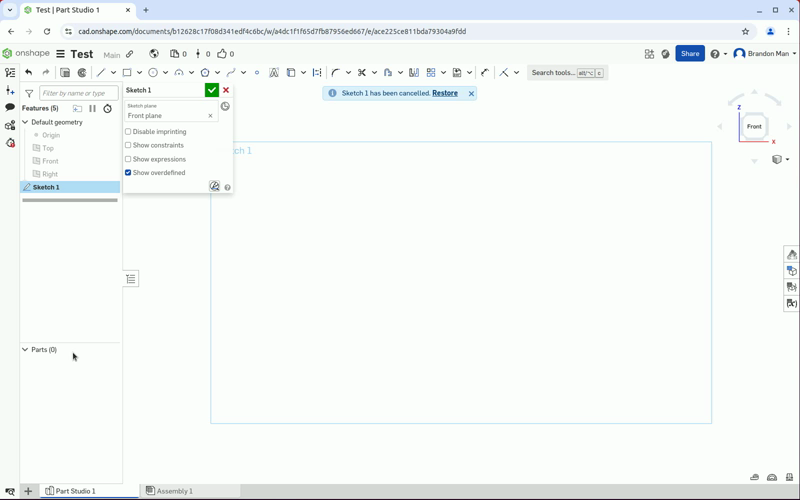
key(y)
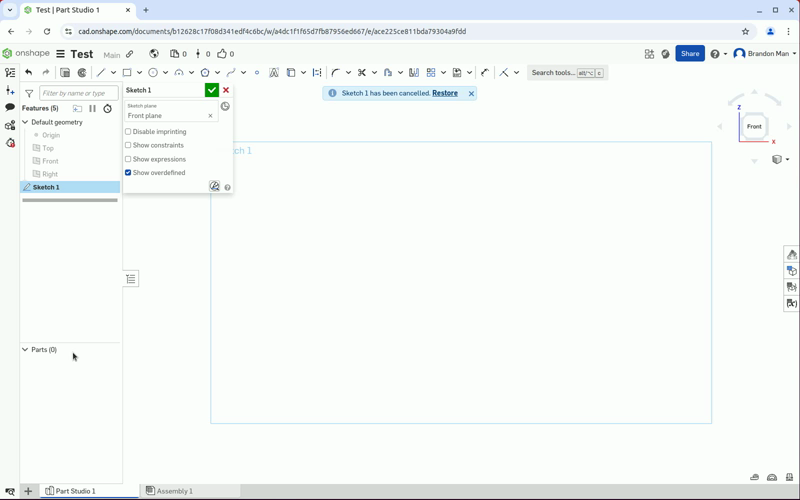
key(c)
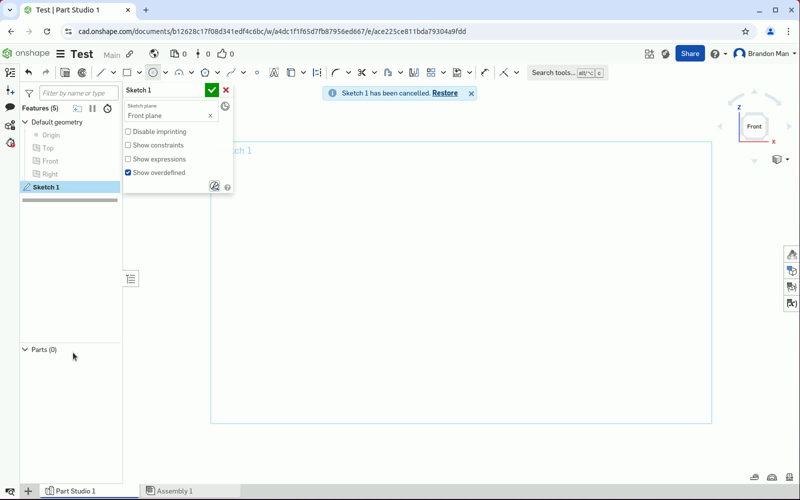
key_down(shift)
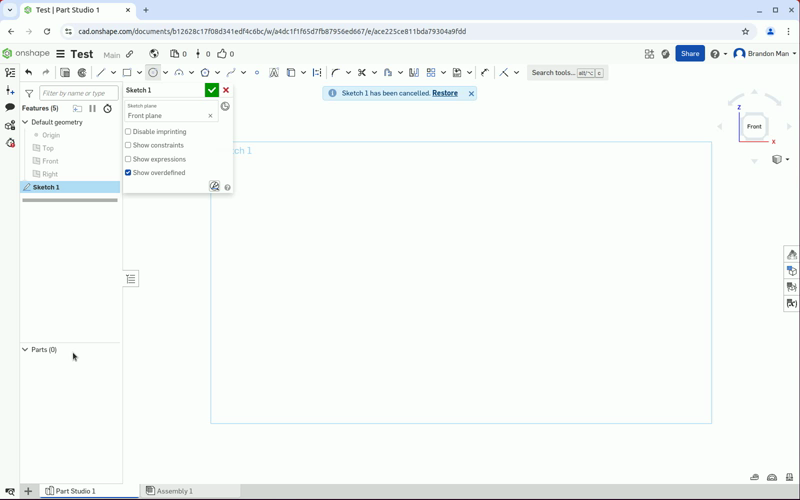
mouse_move(387, 227)
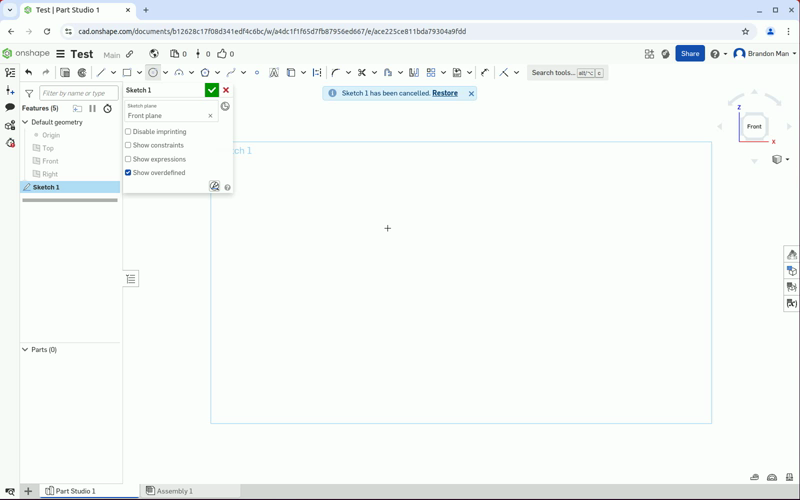
click(387, 227)
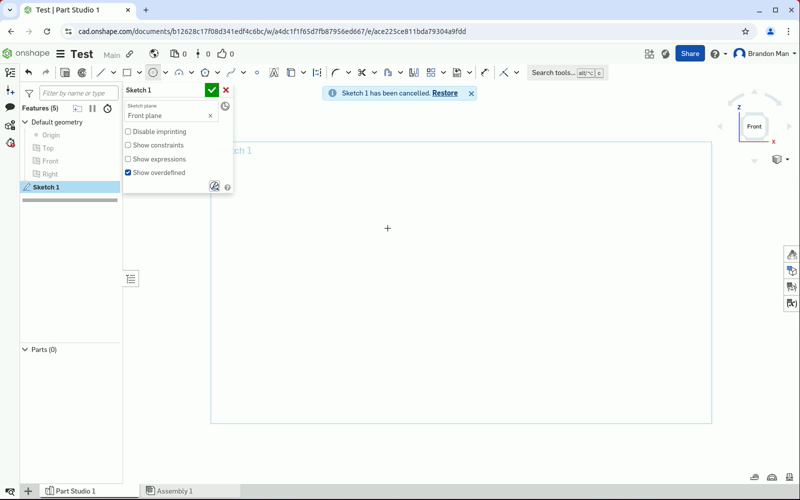
key_up(shift)
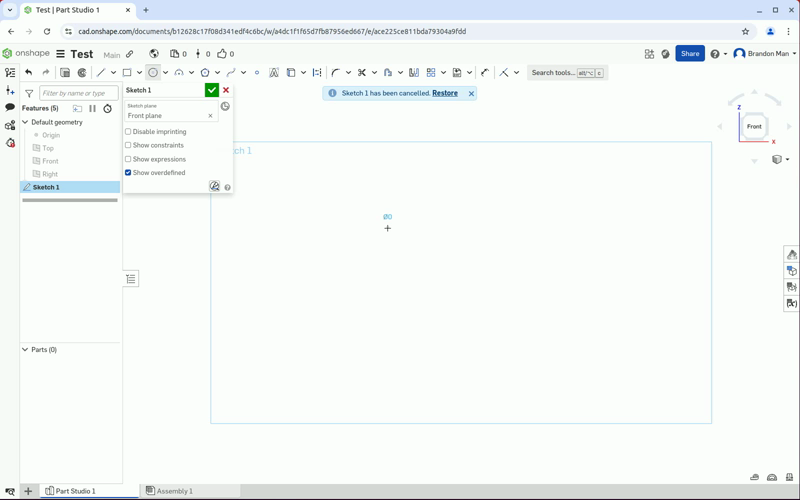
mouse_move(426, 227)
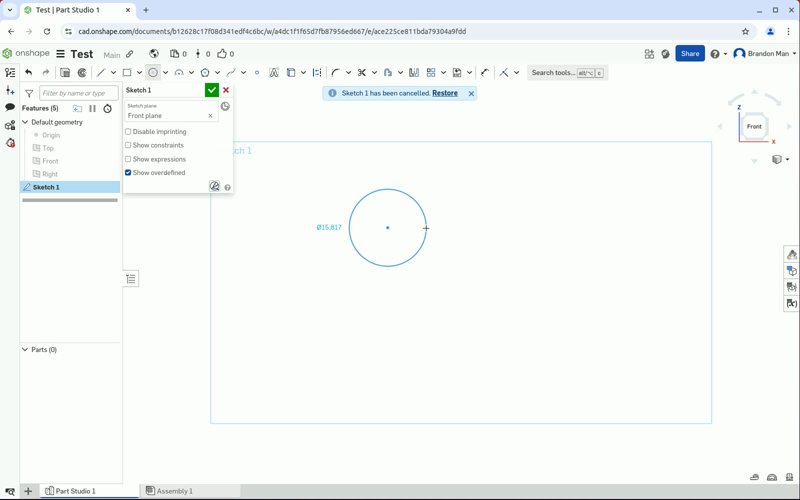
click(426, 227)
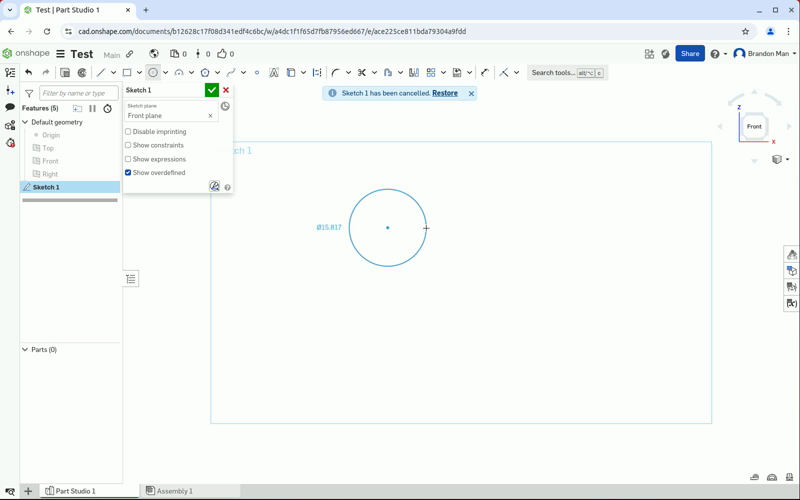
key(esc)
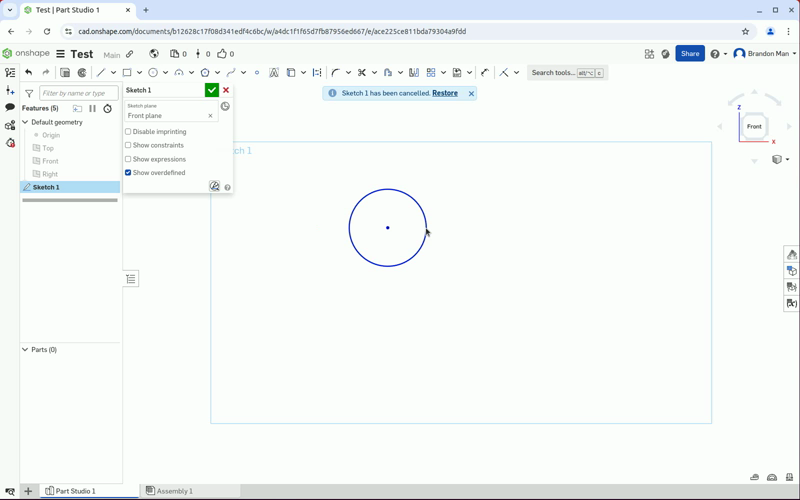
mouse_move(410, 227)
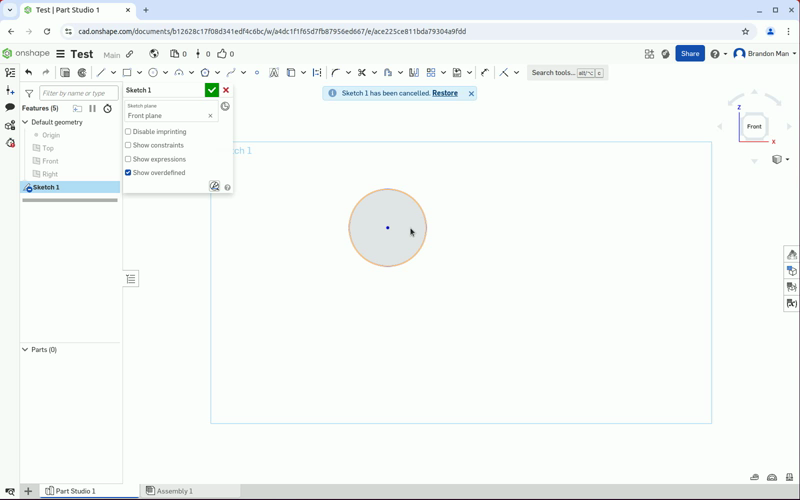
click(410, 227)
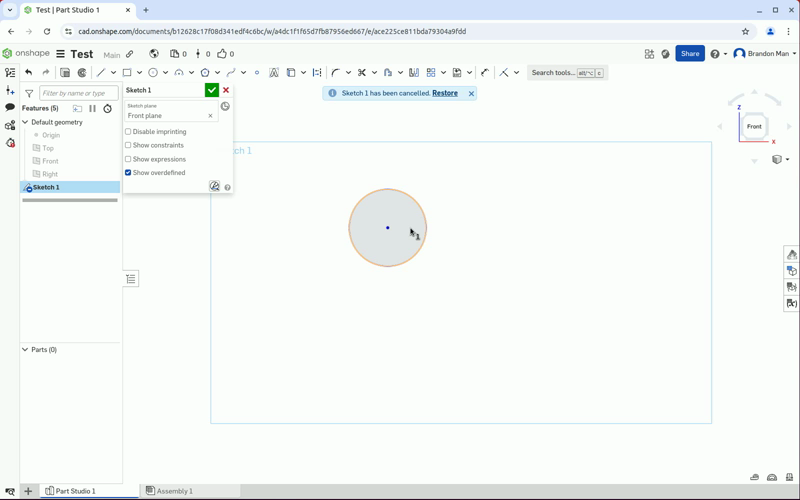
mouse_move(73, 352)
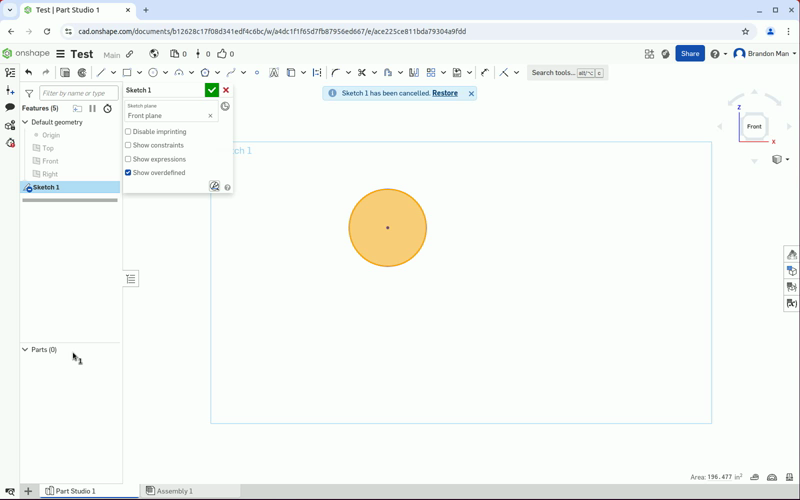
key(shift+y)
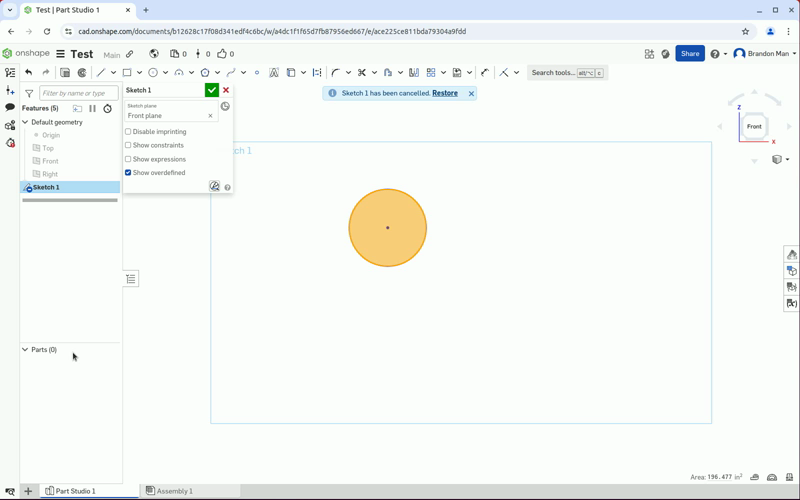
key(shift+e)
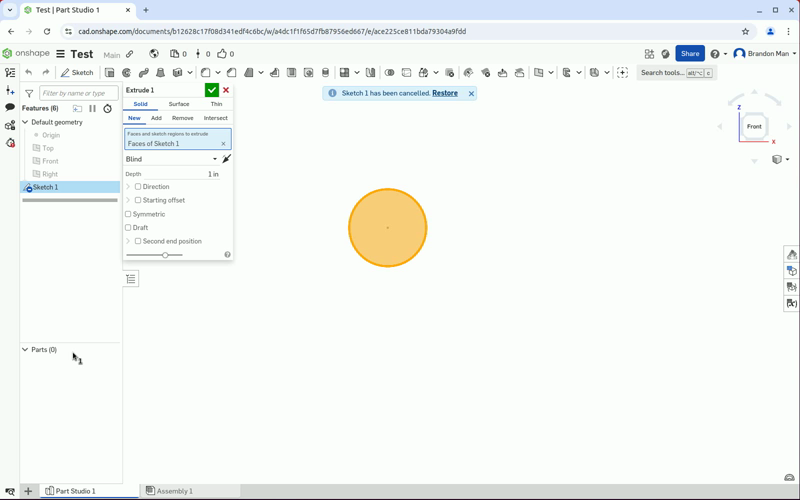
mouse_move(143, 106)
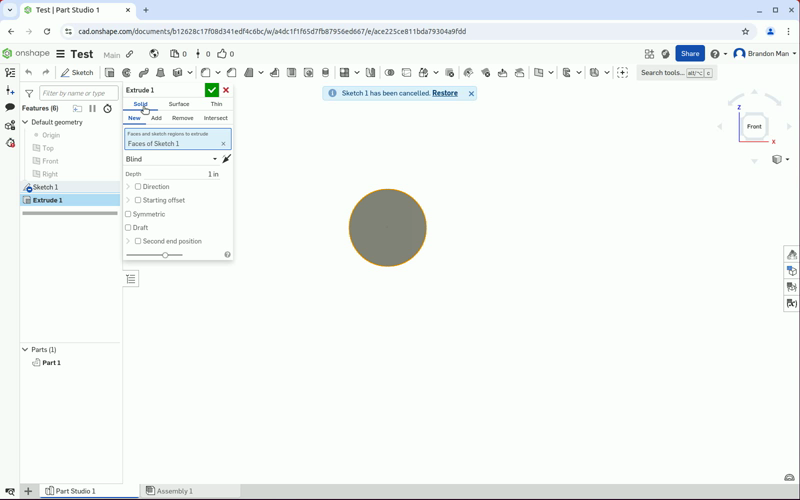
click(143, 106)
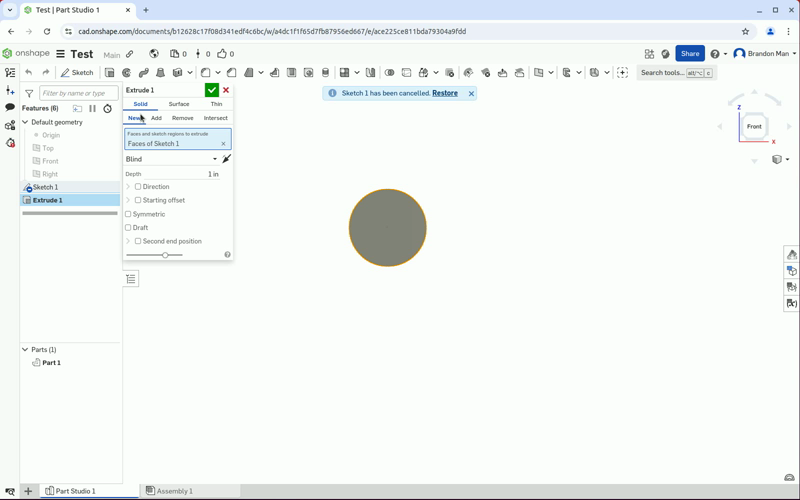
mouse_move(137, 120)
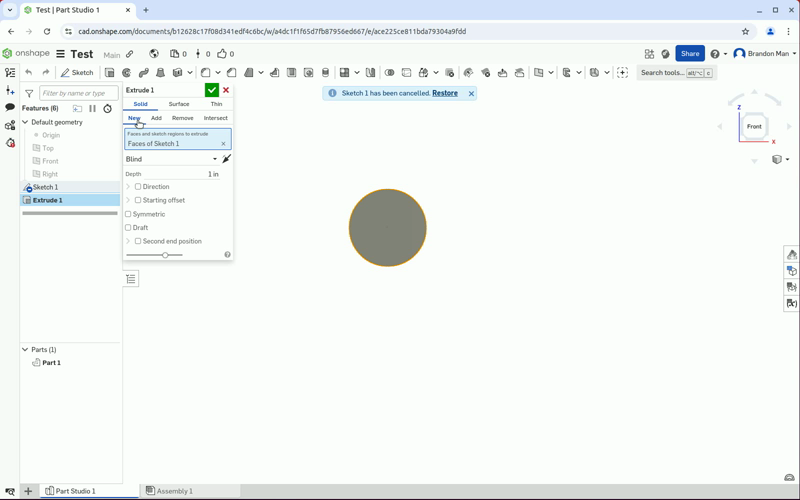
click(137, 120)
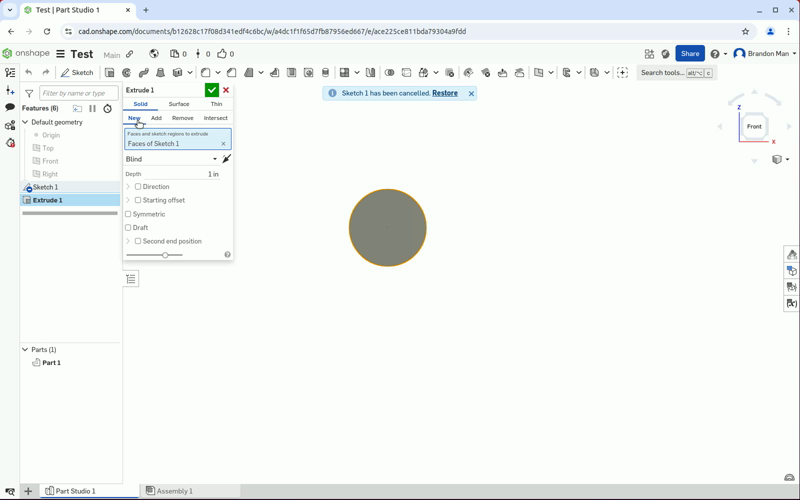
key(tab, 4)
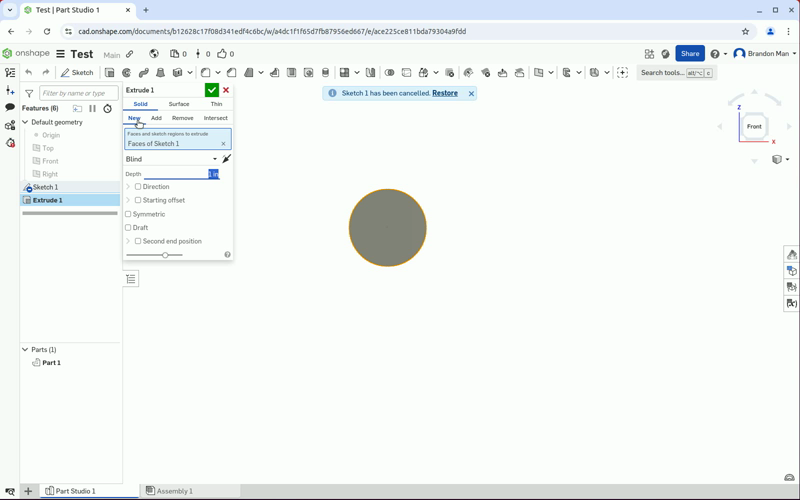
text(6.981)
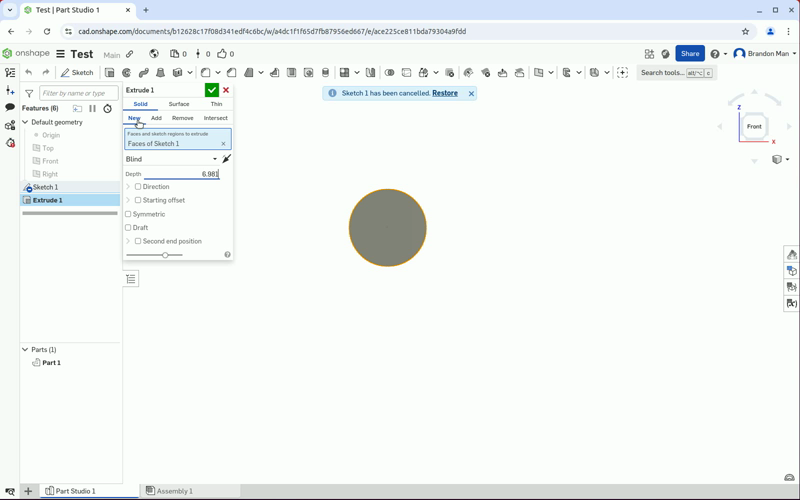
key(enter)
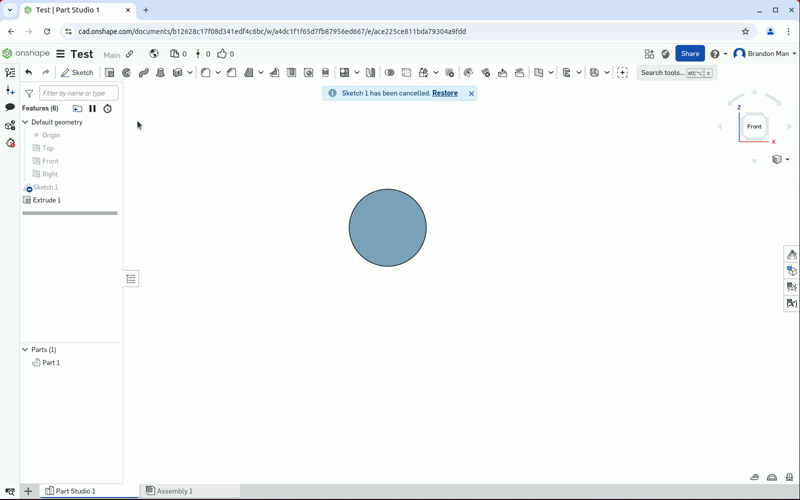
key(shift+h)
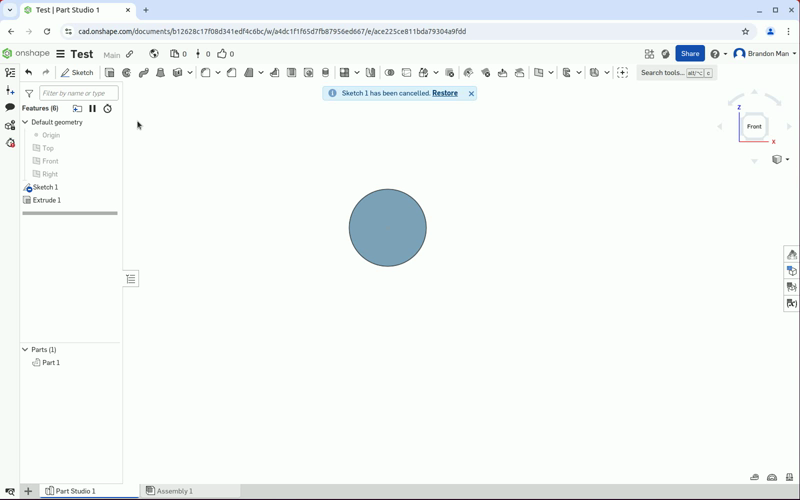
key(shift+h)
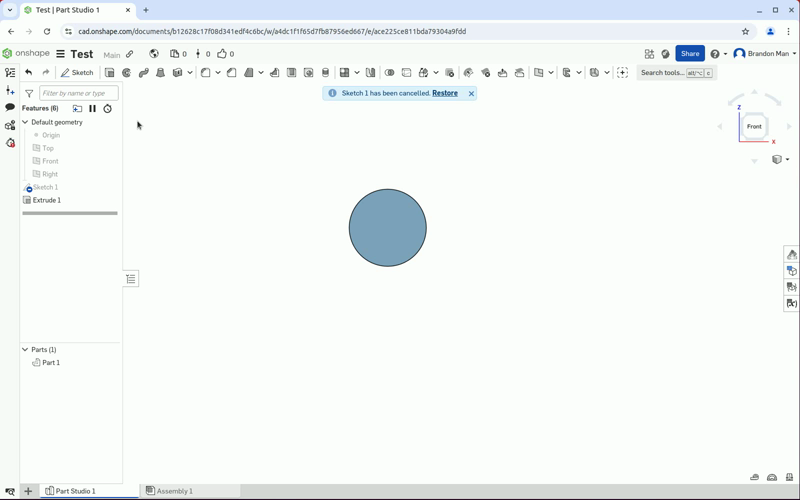
mouse_move(73, 189)
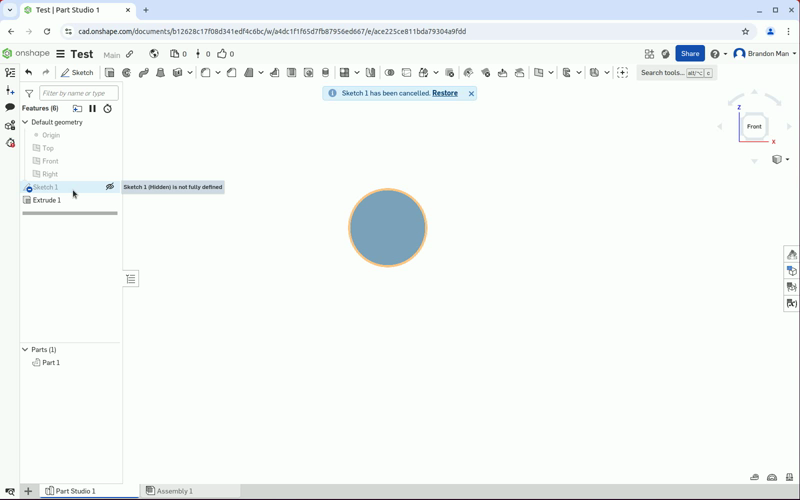
click(73, 189)
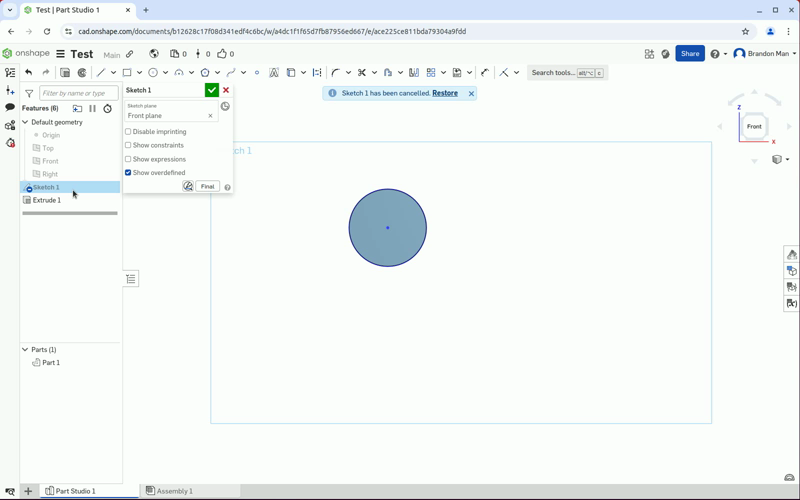
mouse_move(229, 92)
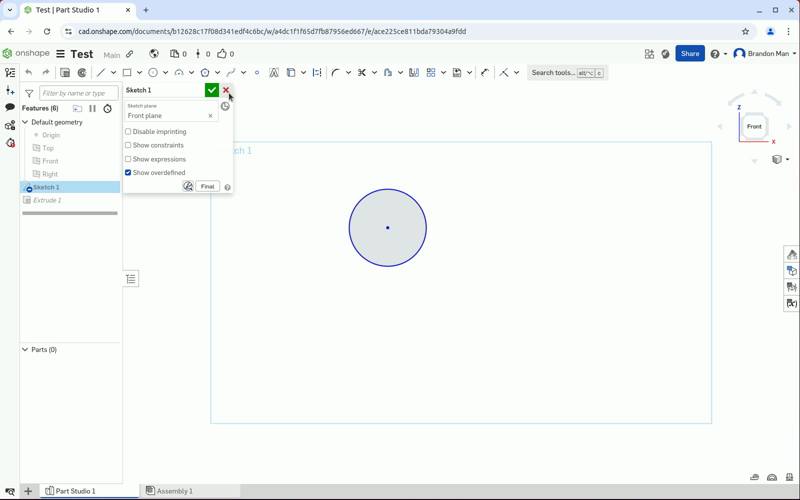
click(229, 92)
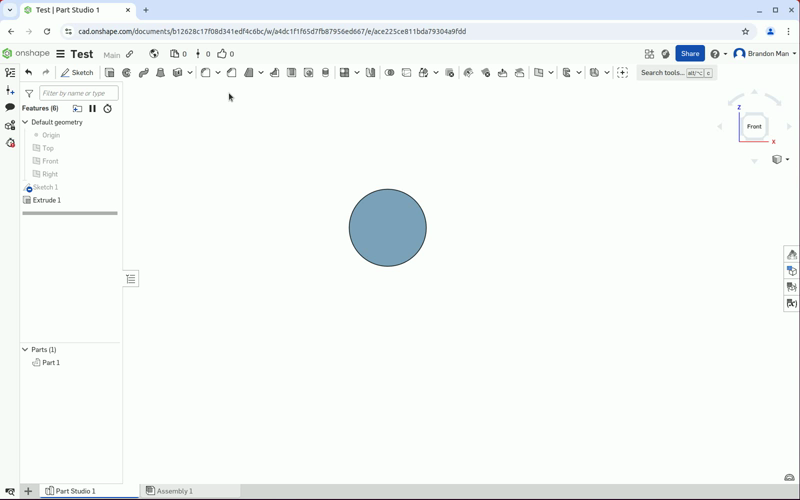
mouse_move(541, 75)
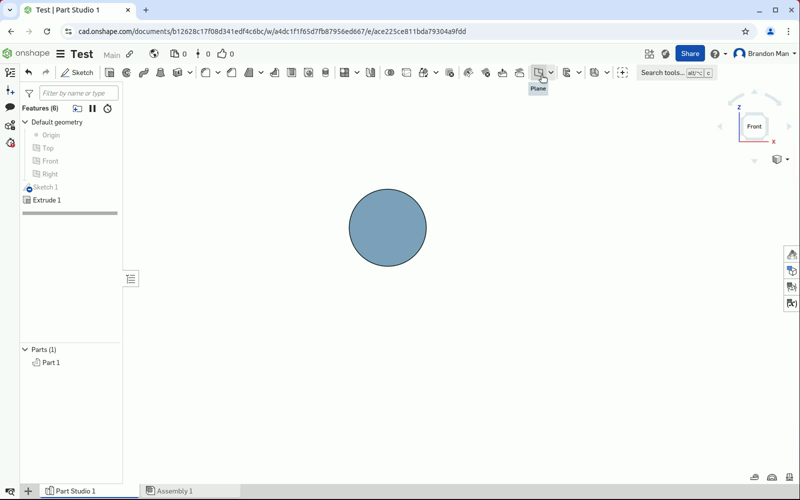
click(541, 75)
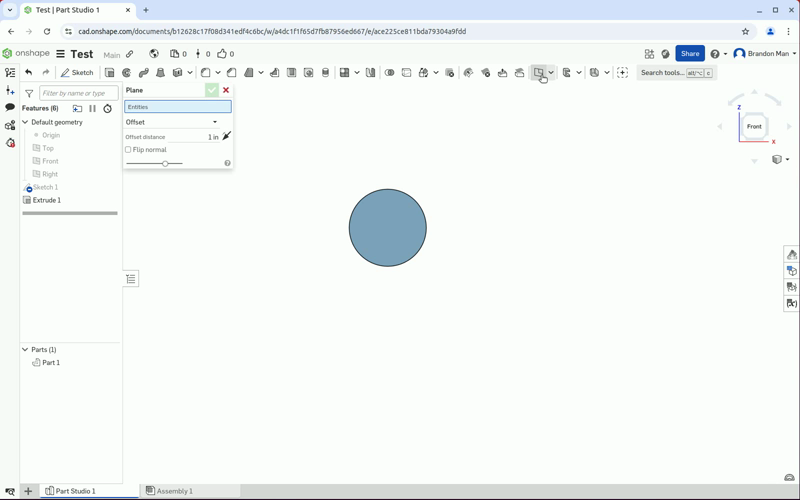
mouse_move(73, 163)
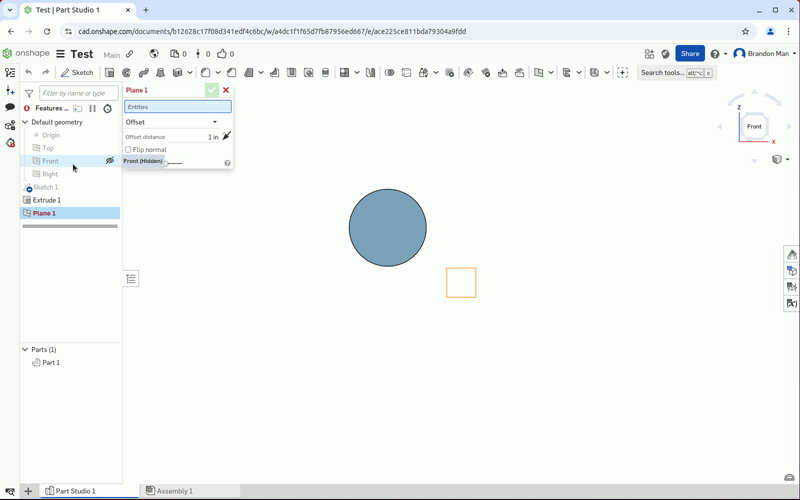
click(73, 163)
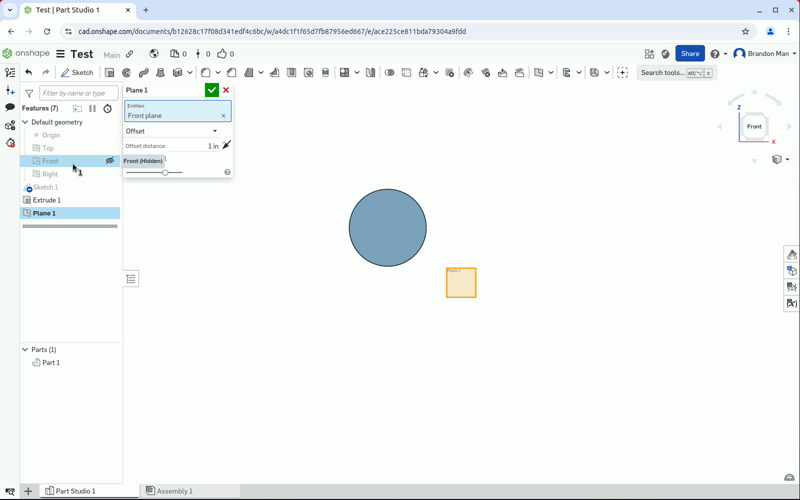
key(tab, 2)
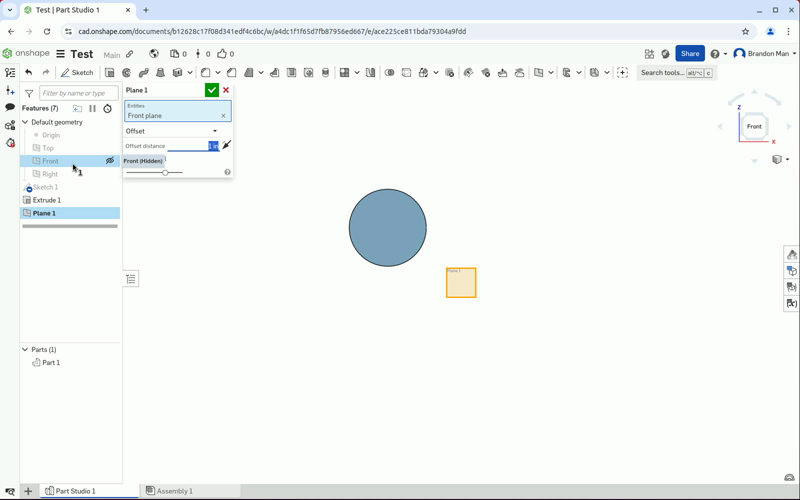
text(6.994)
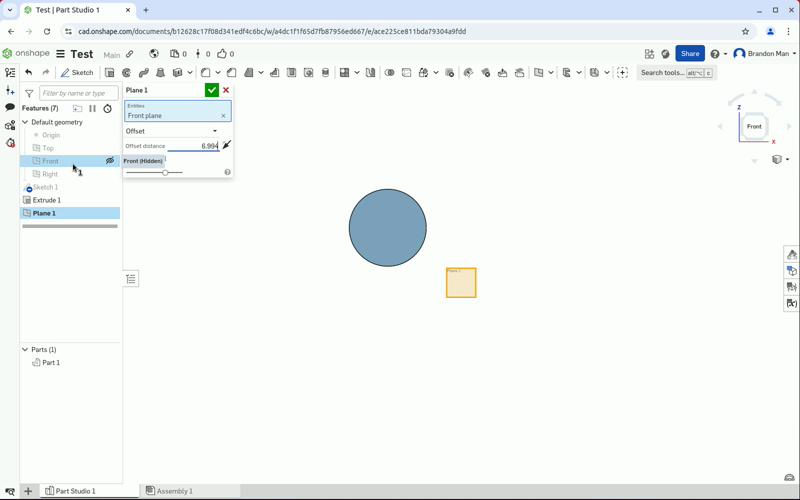
key(enter, 2)
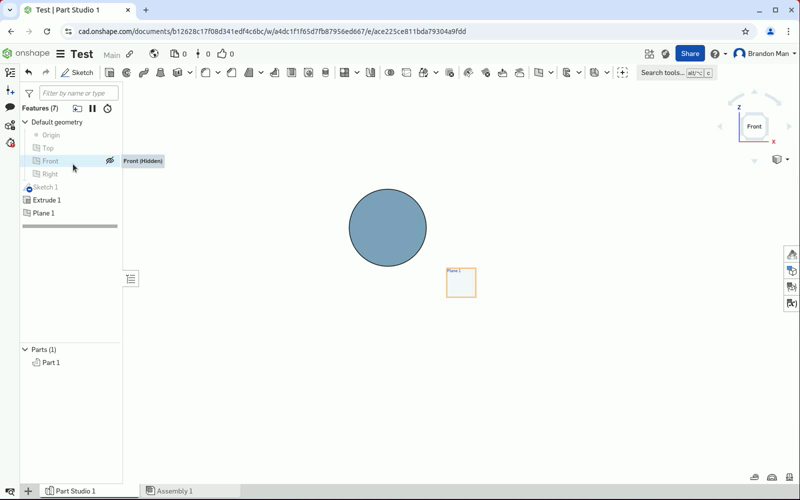
key(shift+s)
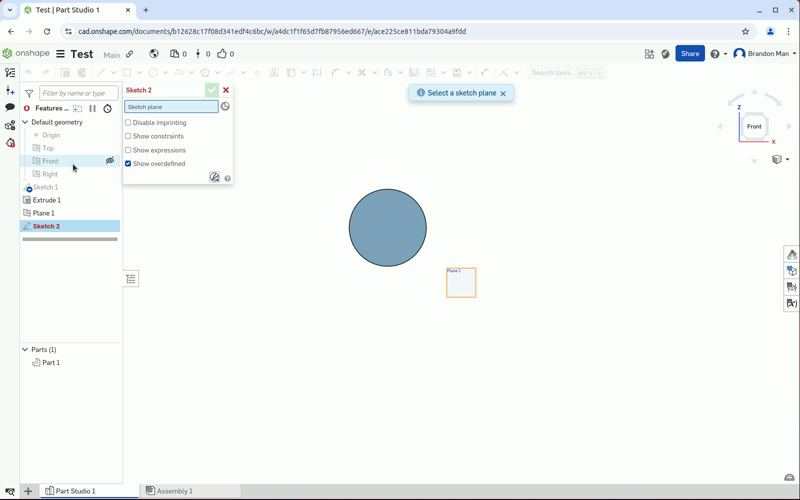
mouse_move(73, 215)
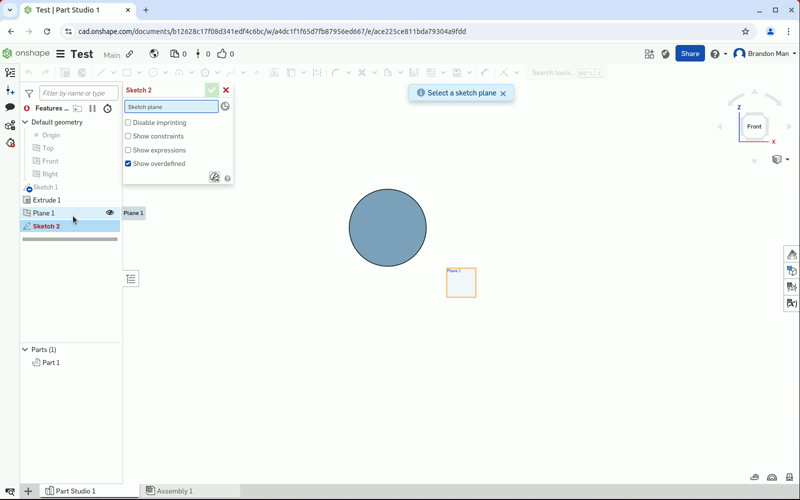
click(73, 215)
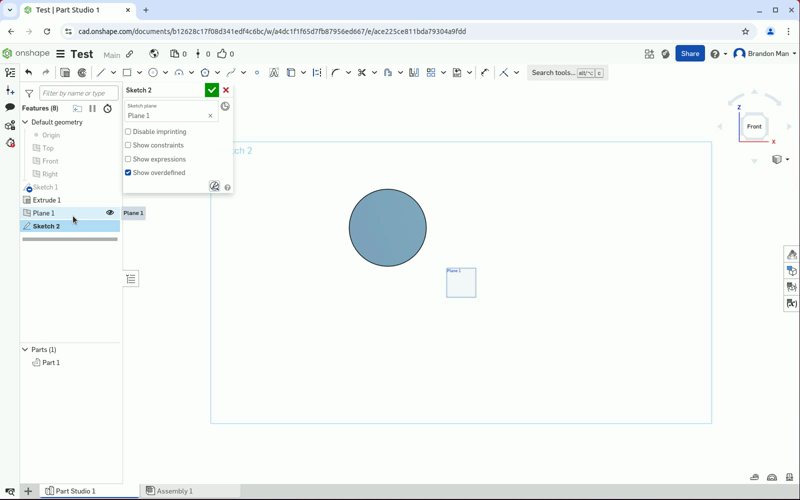
mouse_move(73, 352)
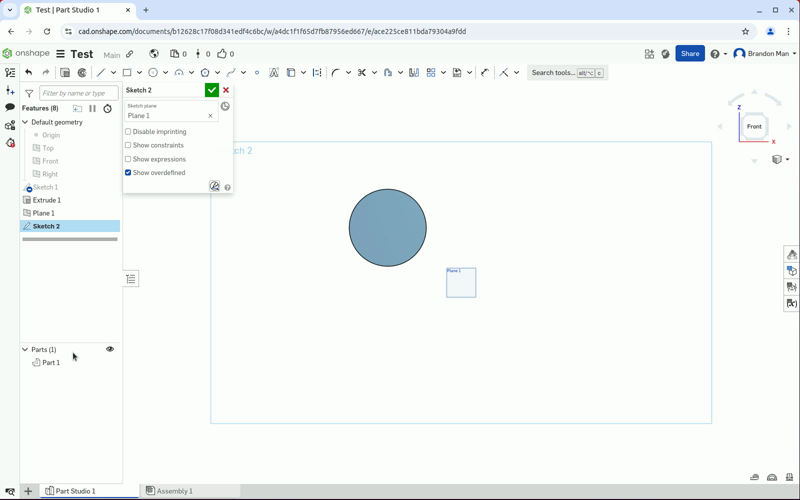
key(y)
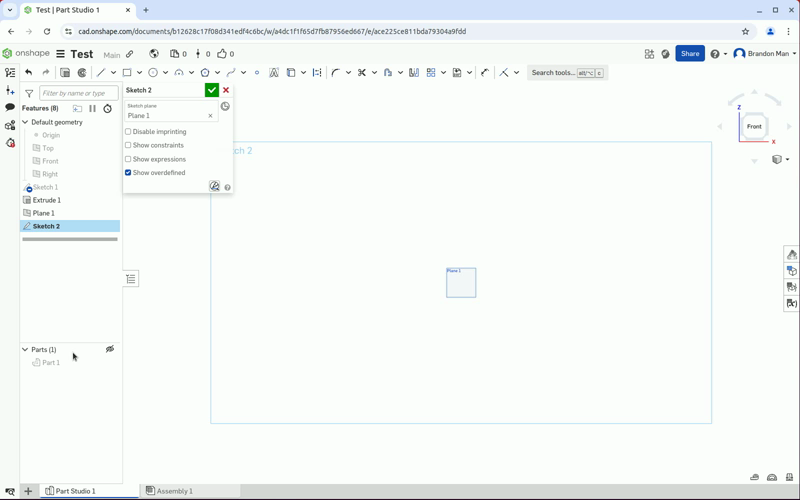
key(l)
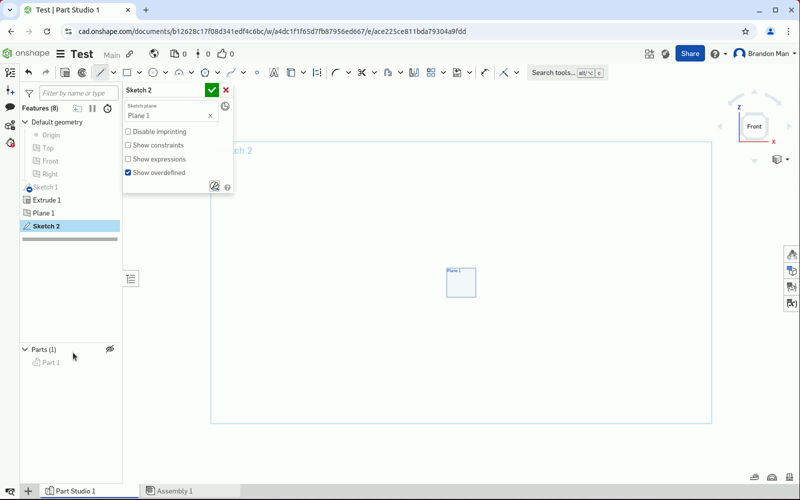
key_down(shift)
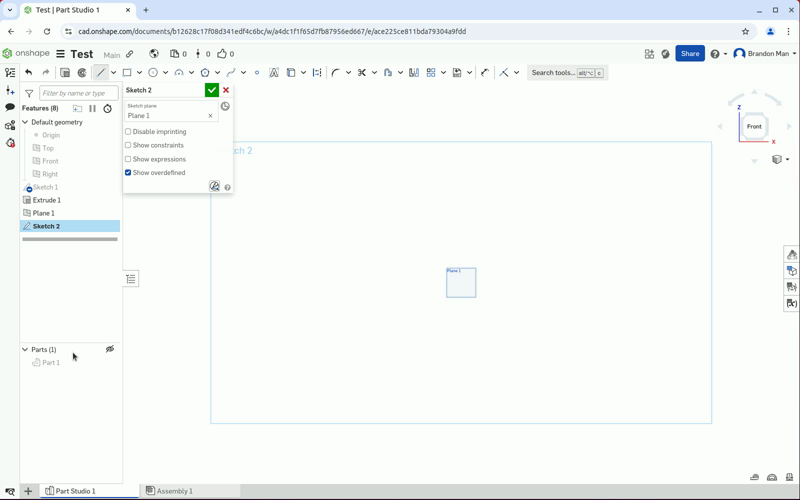
mouse_move(352, 209)
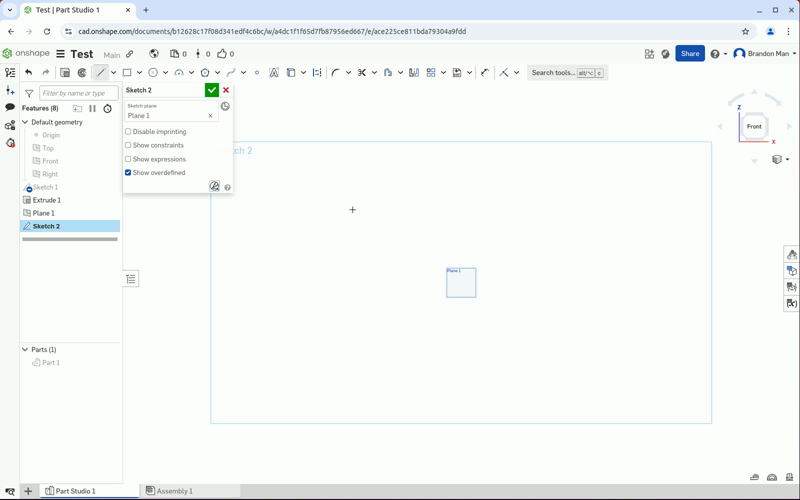
click(352, 209)
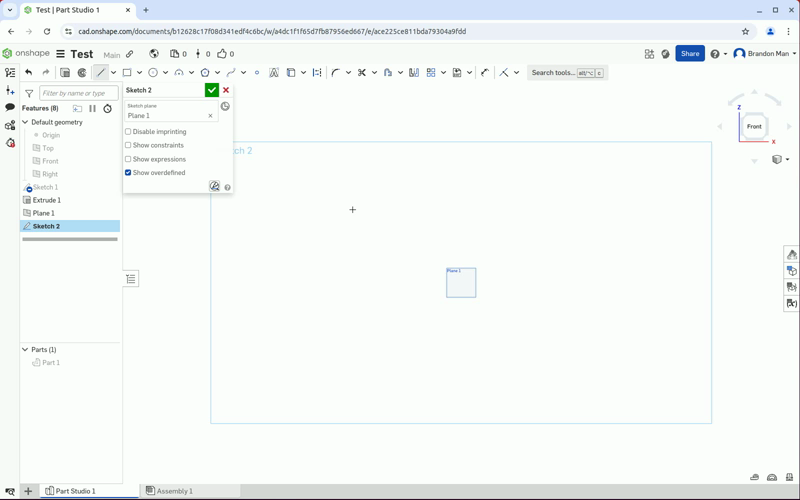
key_up(shift)
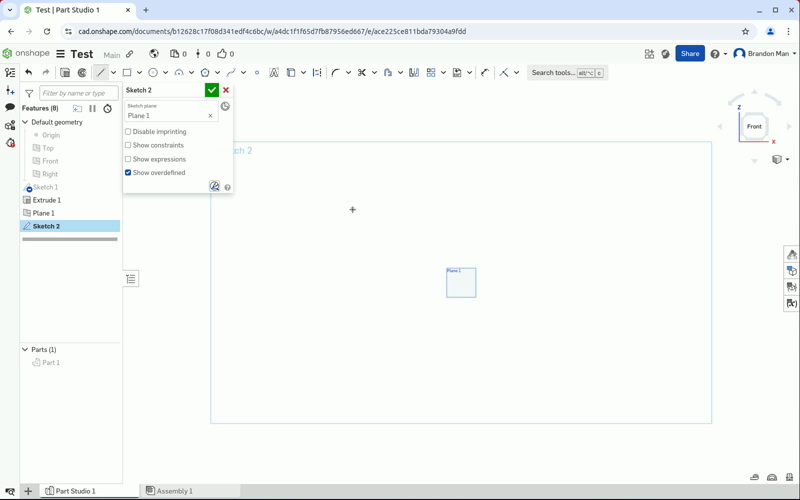
key_down(shift)
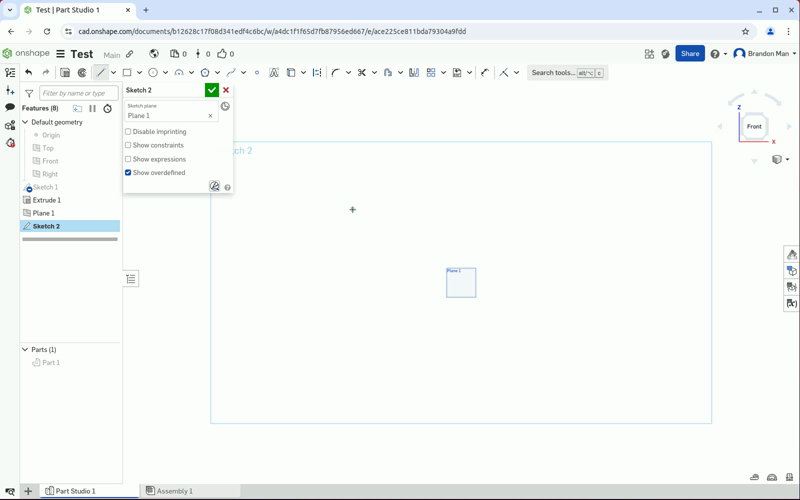
mouse_move(382, 209)
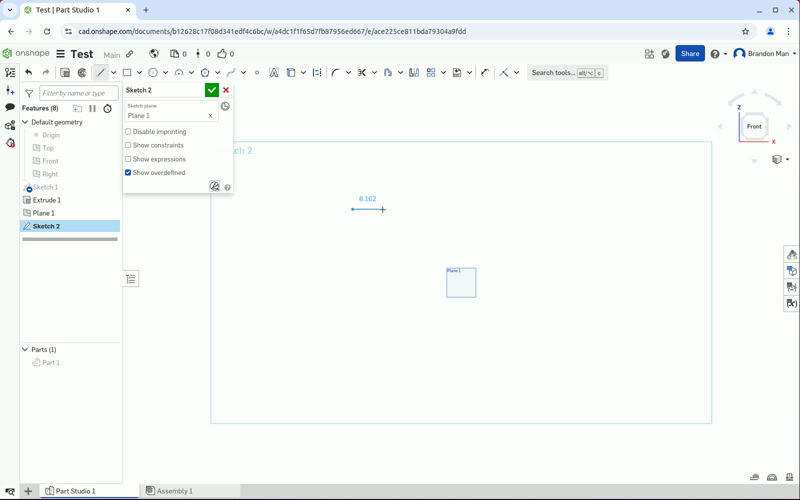
mouse_move(353, 246)
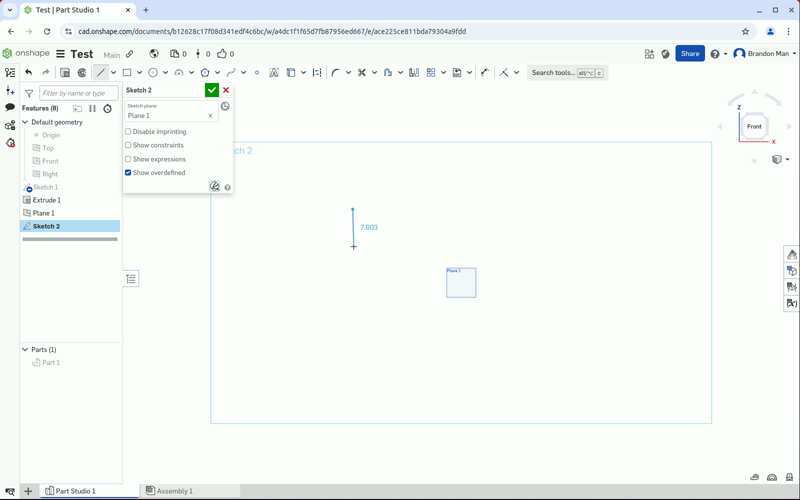
click(353, 246)
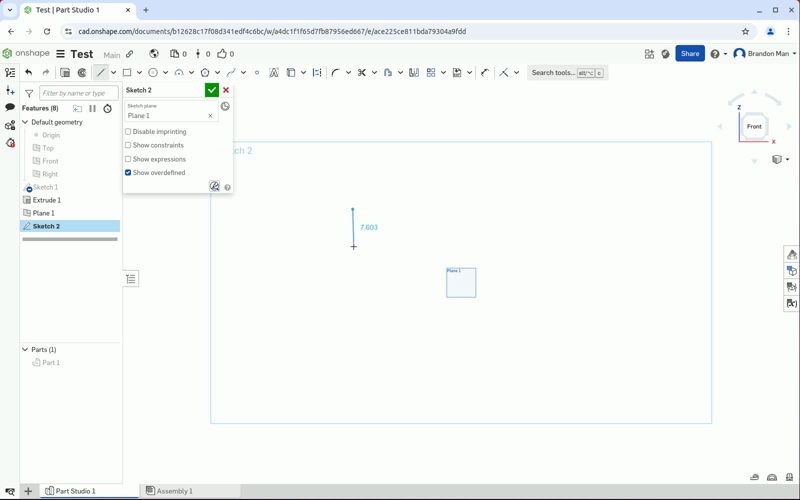
key_up(shift)
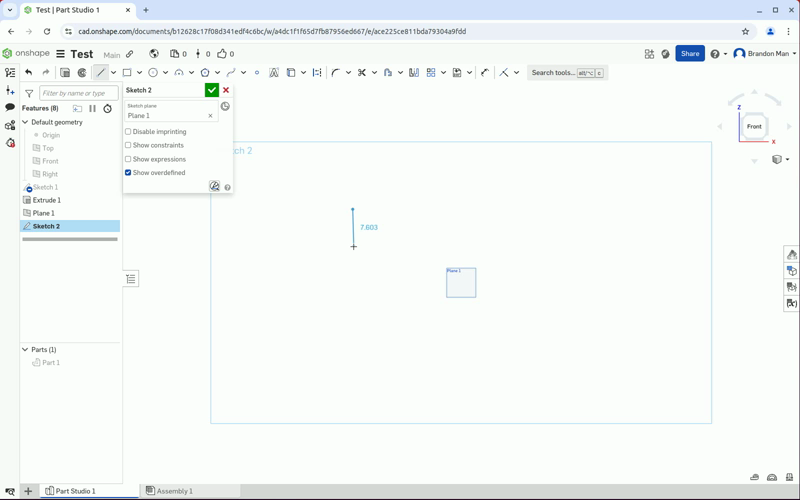
key_down(shift)
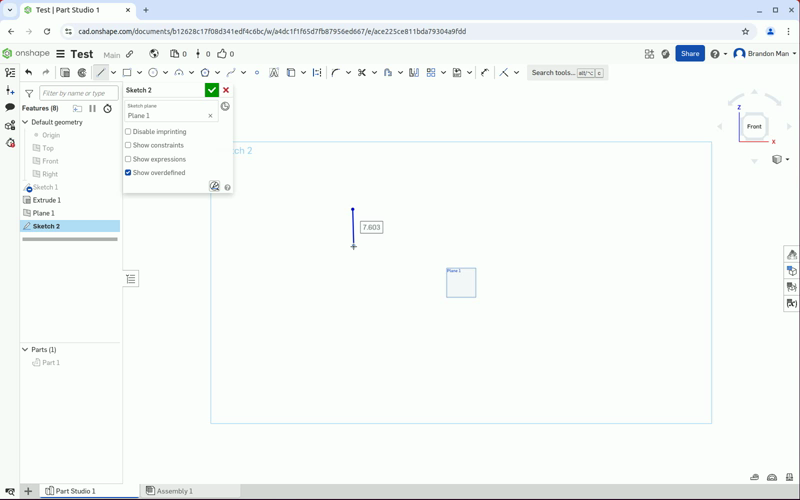
mouse_move(383, 246)
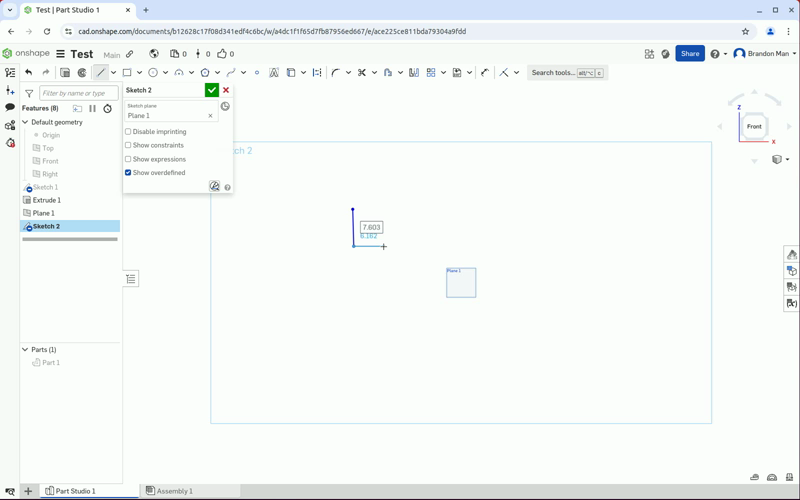
mouse_move(391, 265)
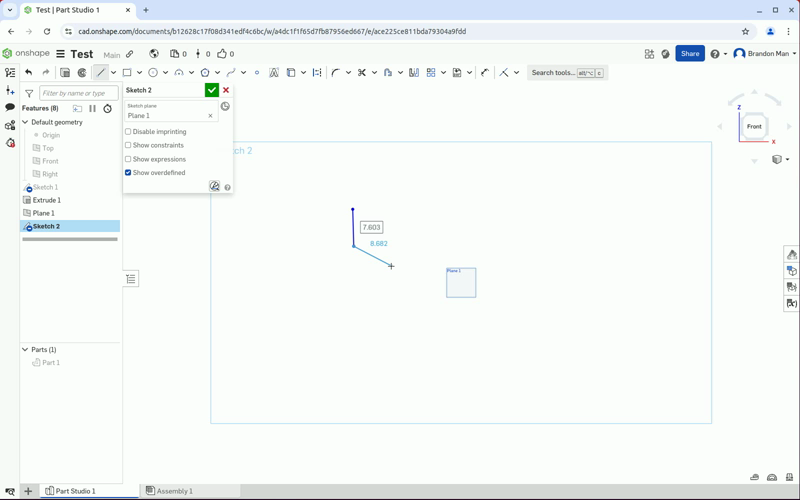
click(391, 265)
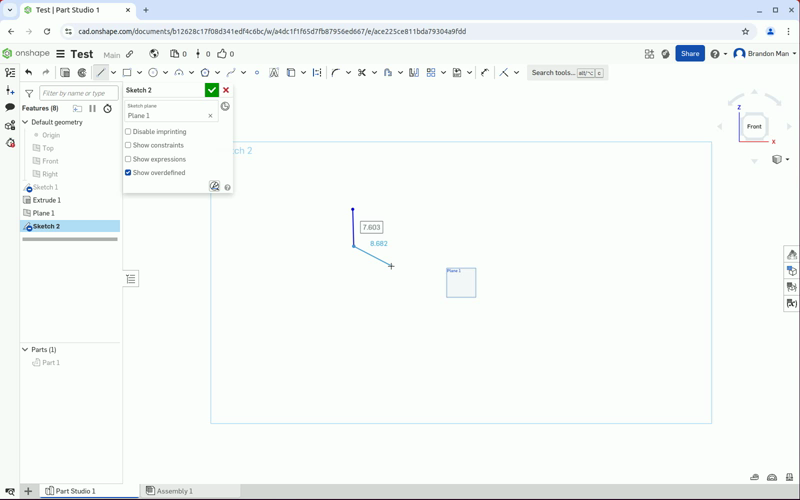
key_up(shift)
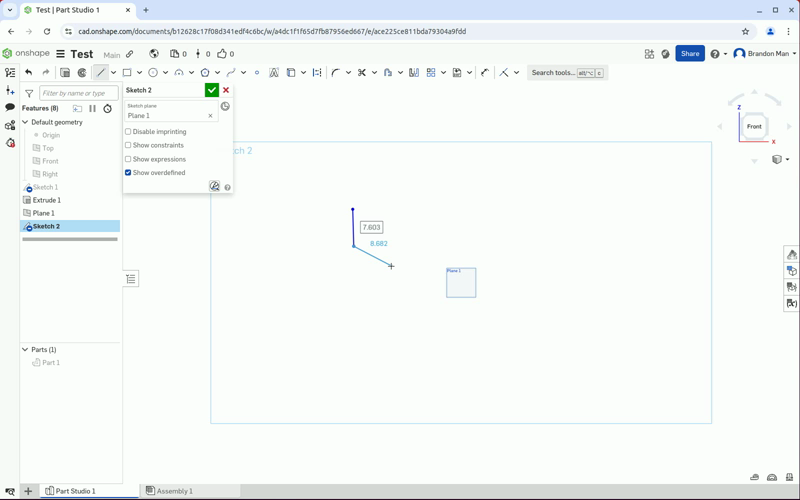
key_down(shift)
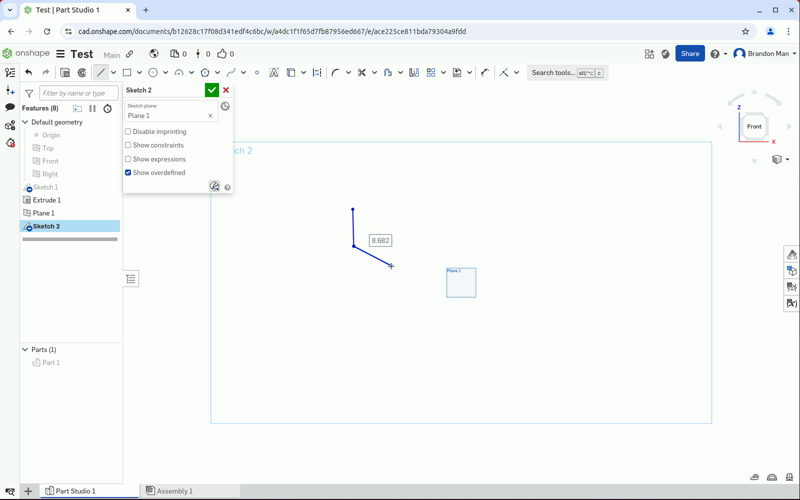
mouse_move(421, 265)
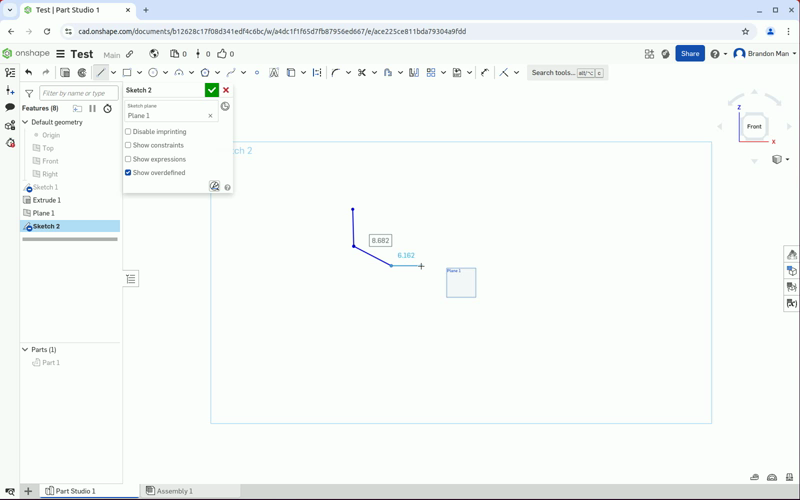
mouse_move(420, 248)
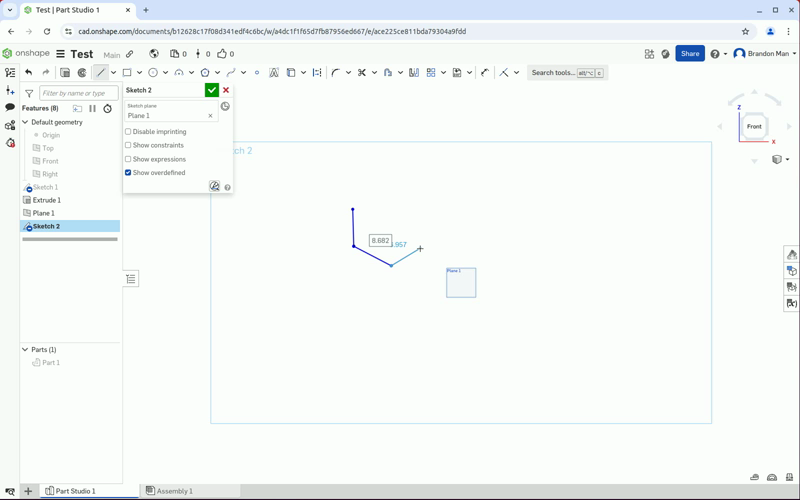
click(420, 248)
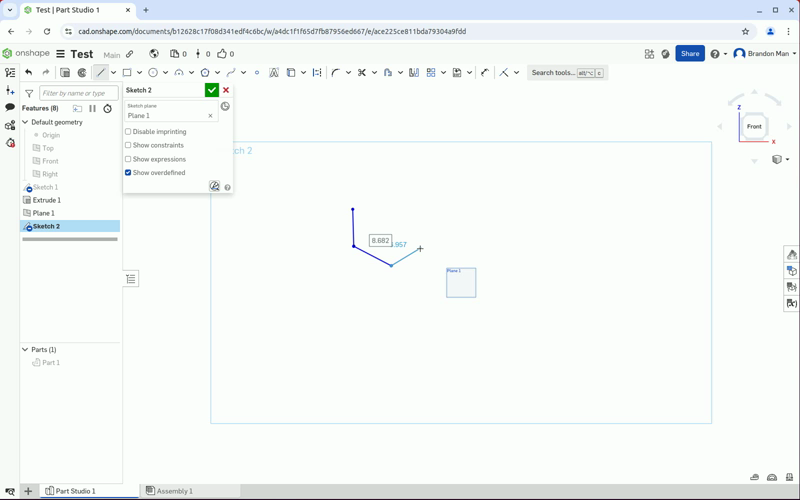
key_up(shift)
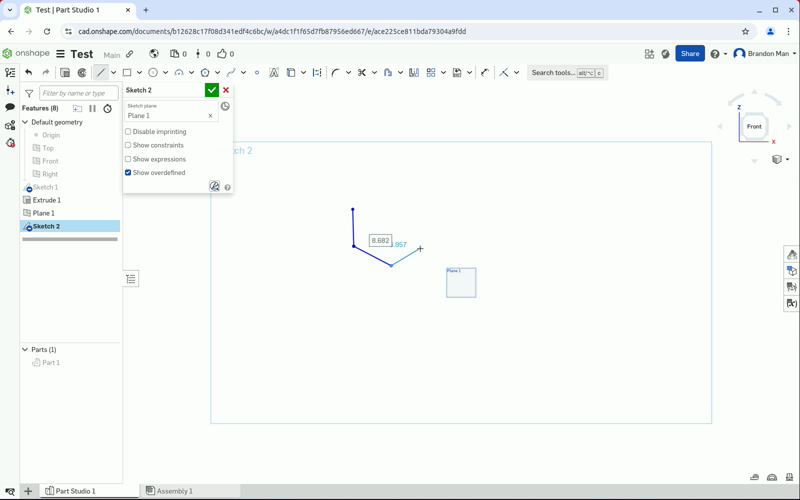
key_down(shift)
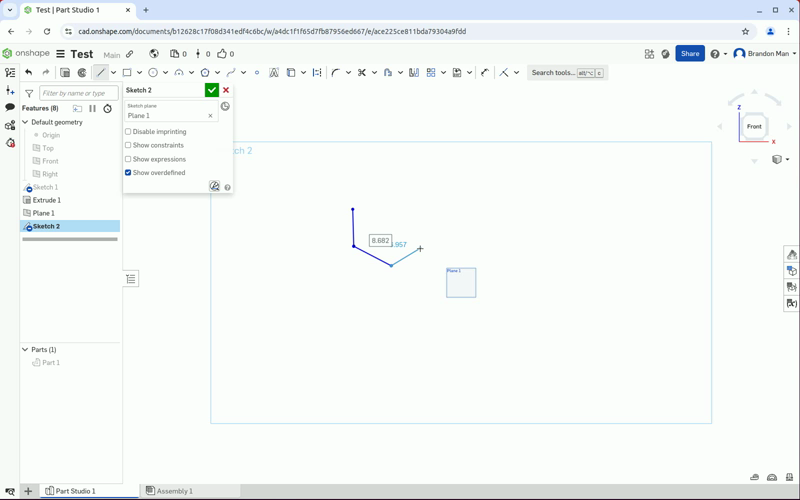
mouse_move(450, 248)
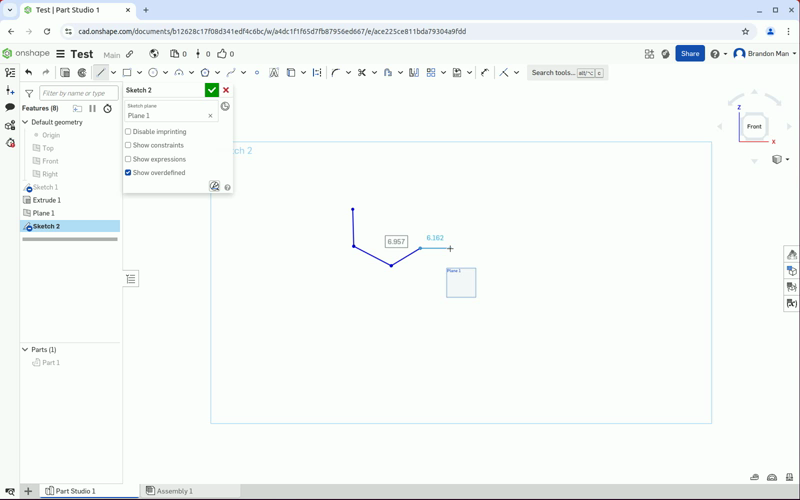
mouse_move(419, 205)
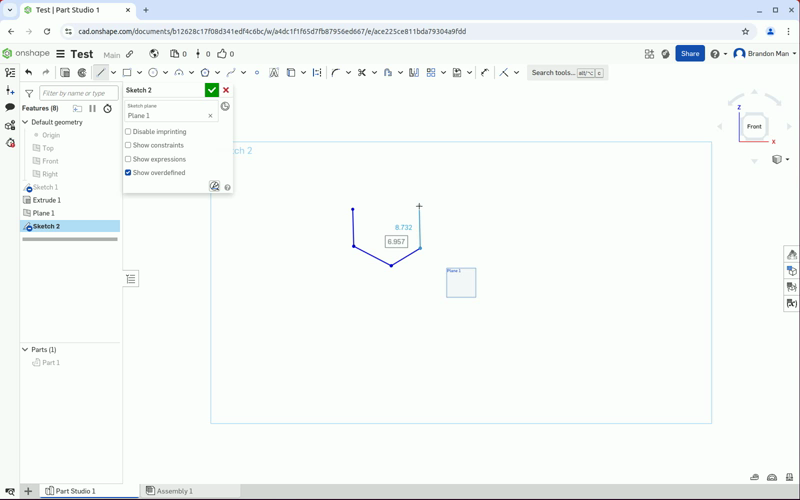
click(419, 205)
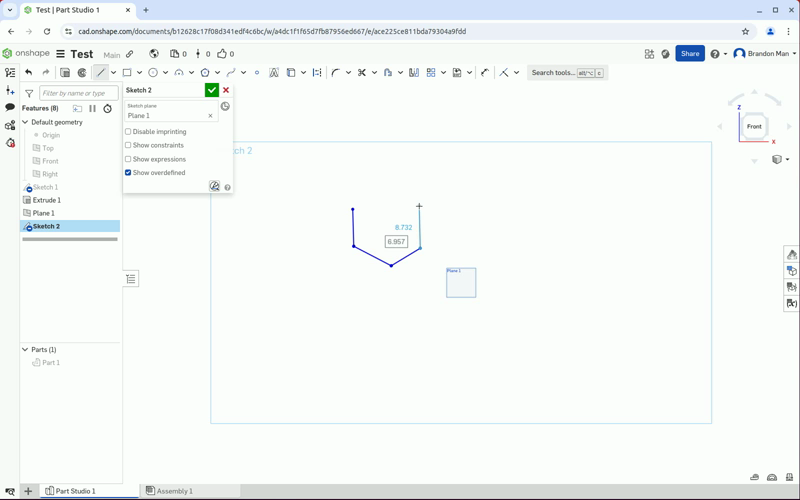
key_up(shift)
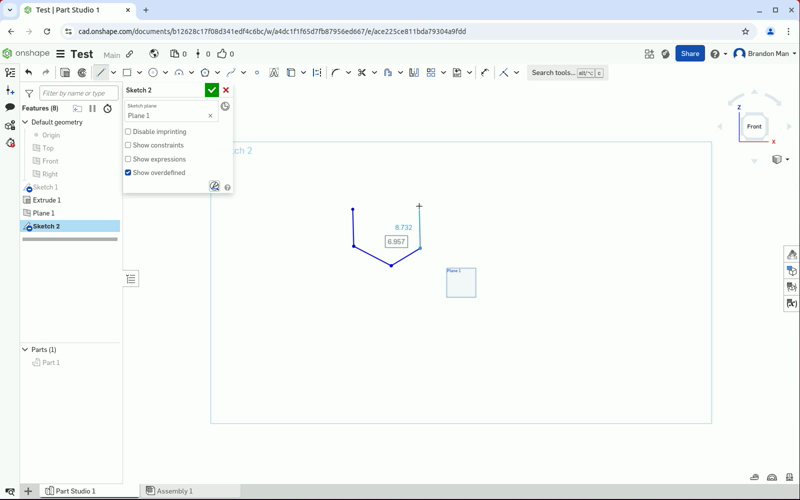
key_down(shift)
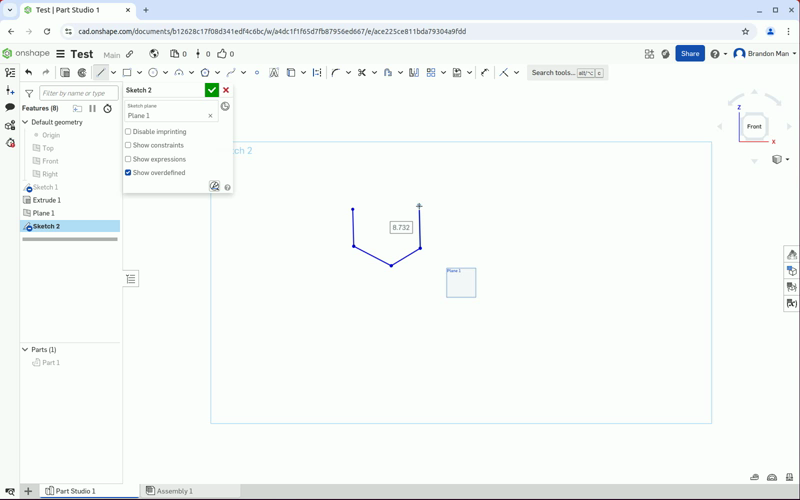
mouse_move(449, 205)
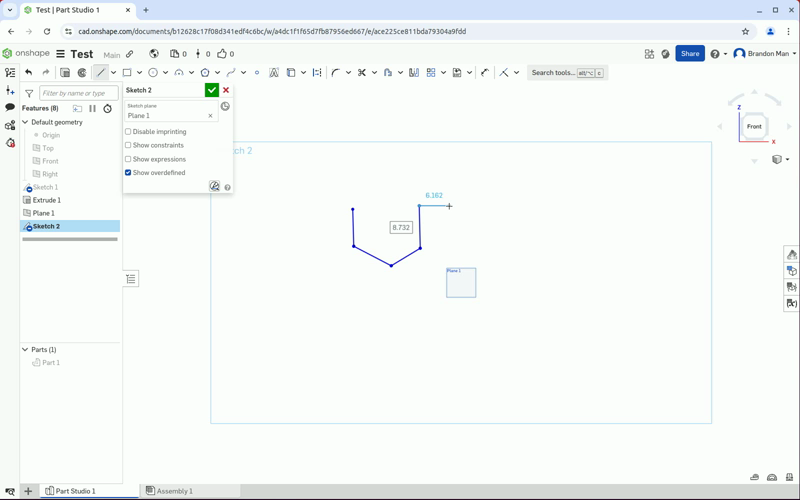
mouse_move(386, 187)
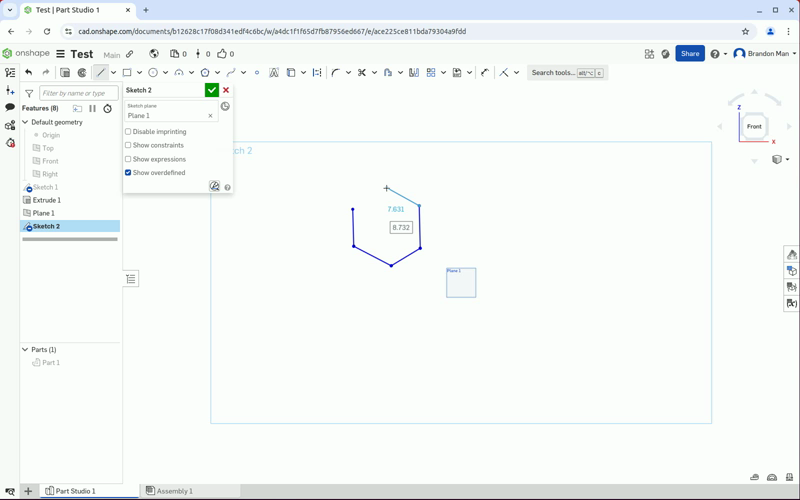
click(386, 187)
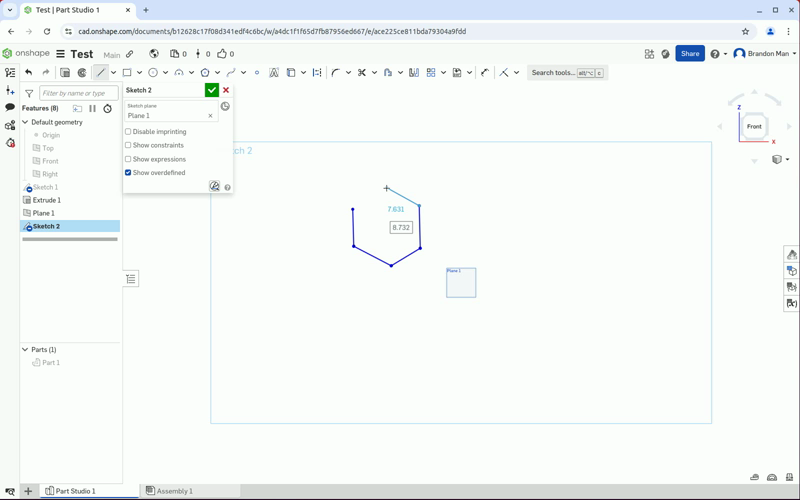
key_up(shift)
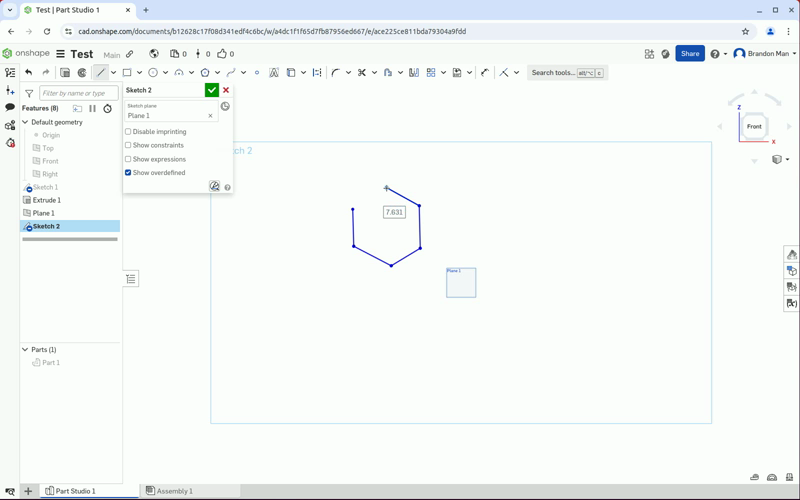
mouse_move(417, 187)
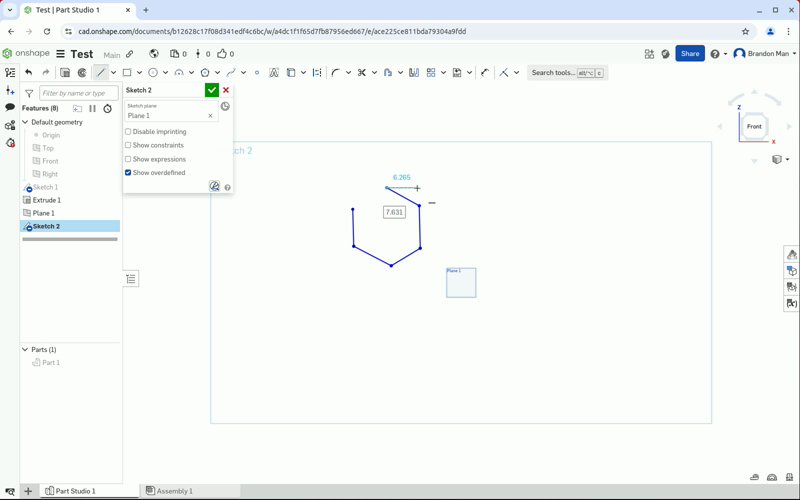
key_down(shift)
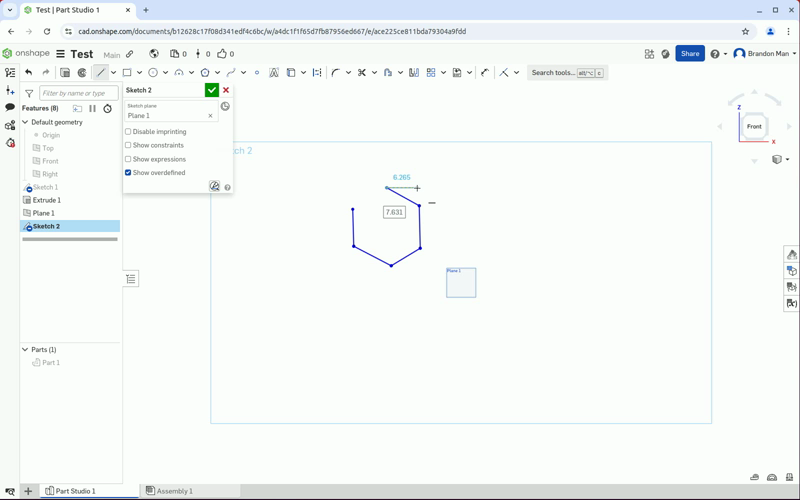
mouse_move(352, 209)
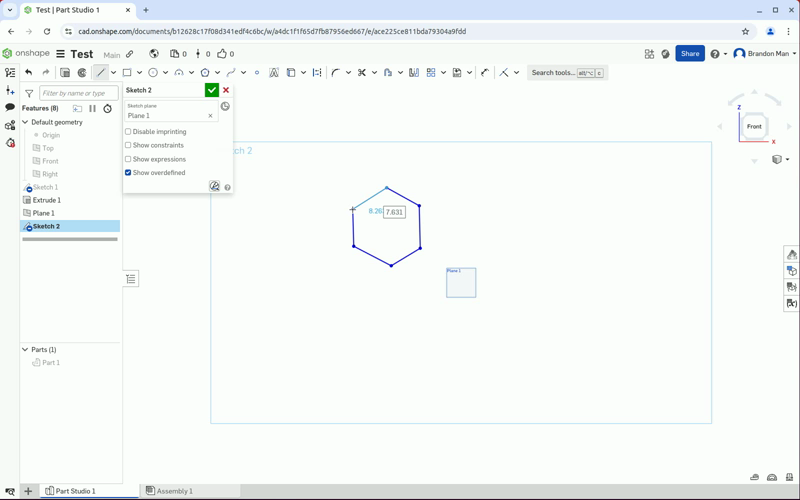
key_up(shift)
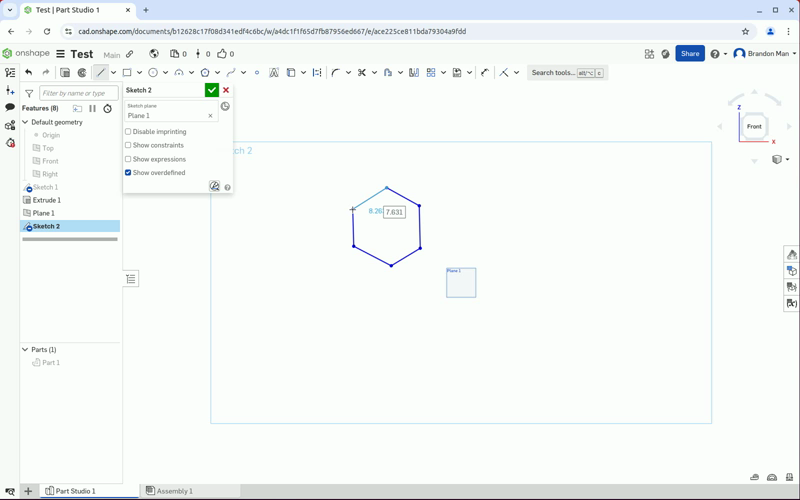
click(352, 209)
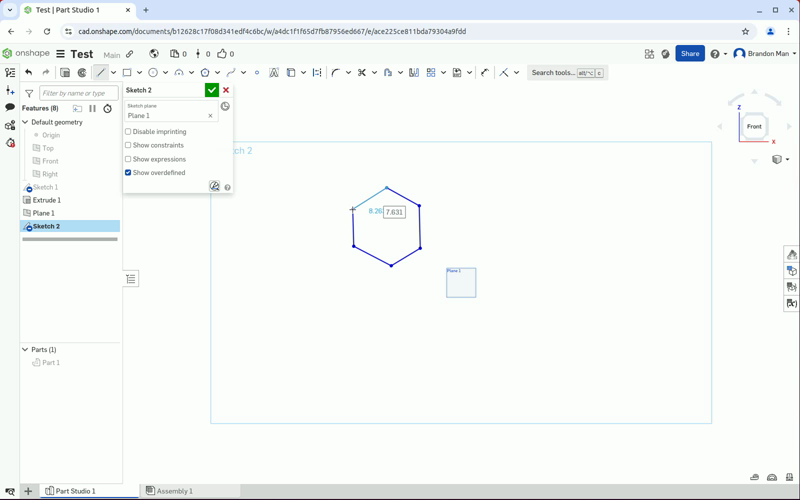
key(esc)
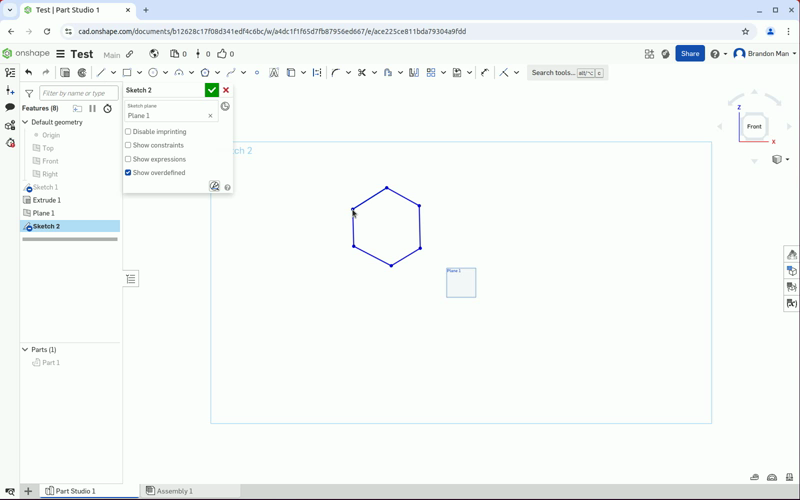
mouse_move(395, 218)
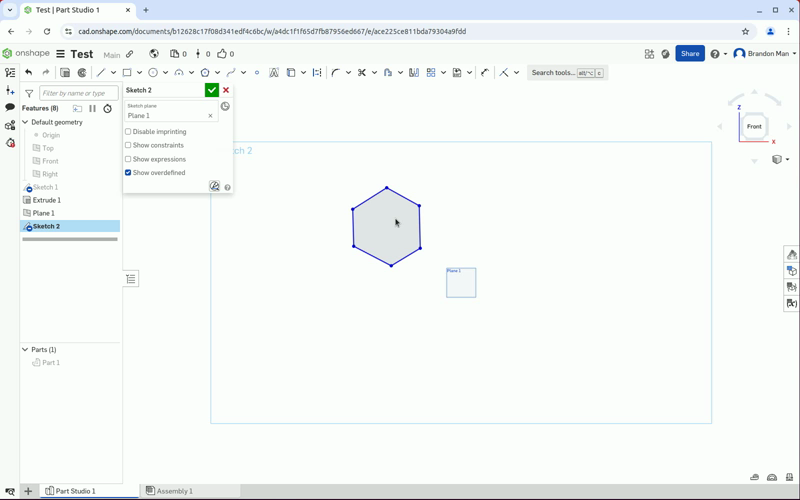
click(395, 218)
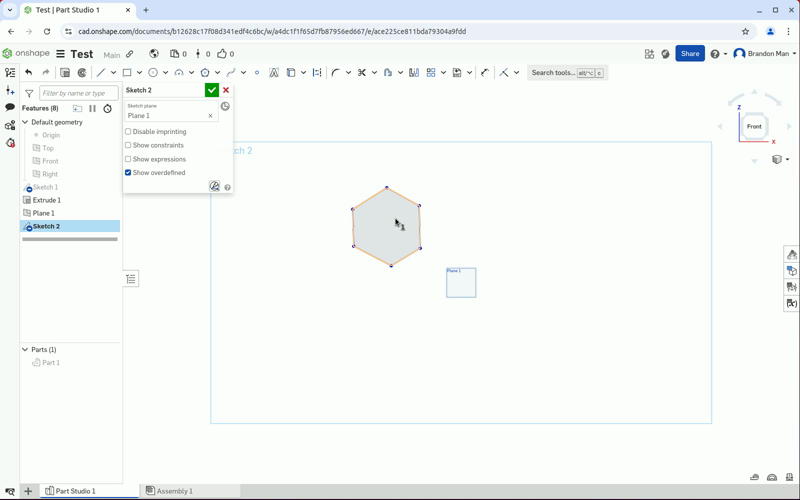
mouse_move(73, 352)
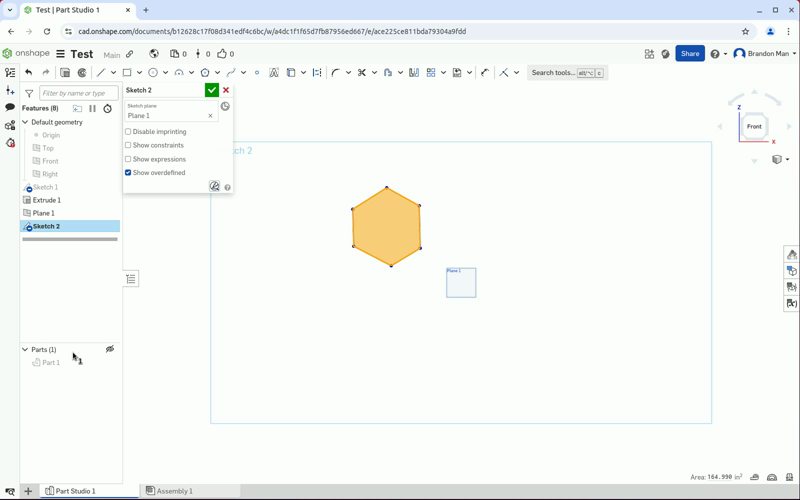
key(shift+y)
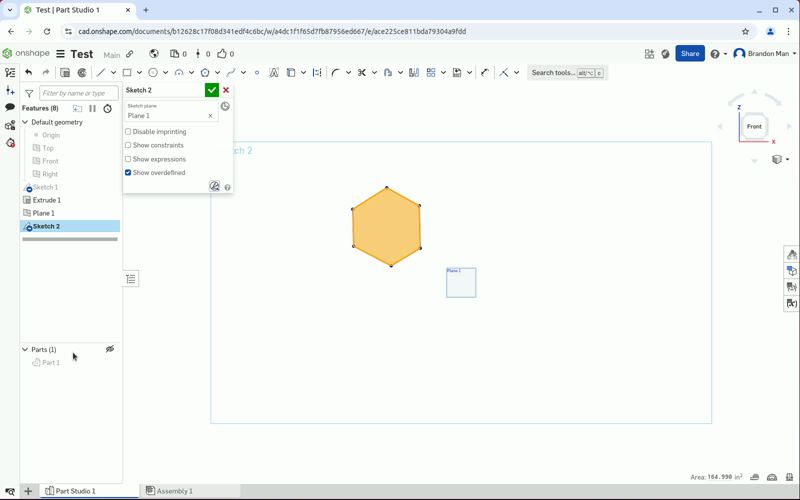
key(shift+e)
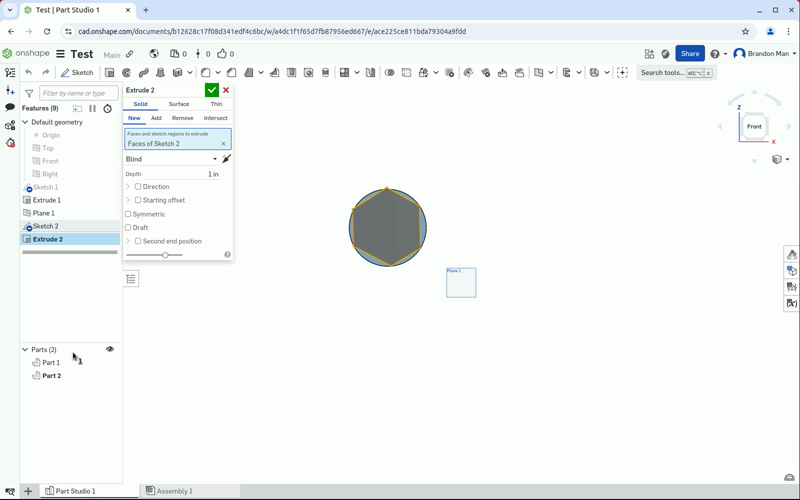
mouse_move(143, 106)
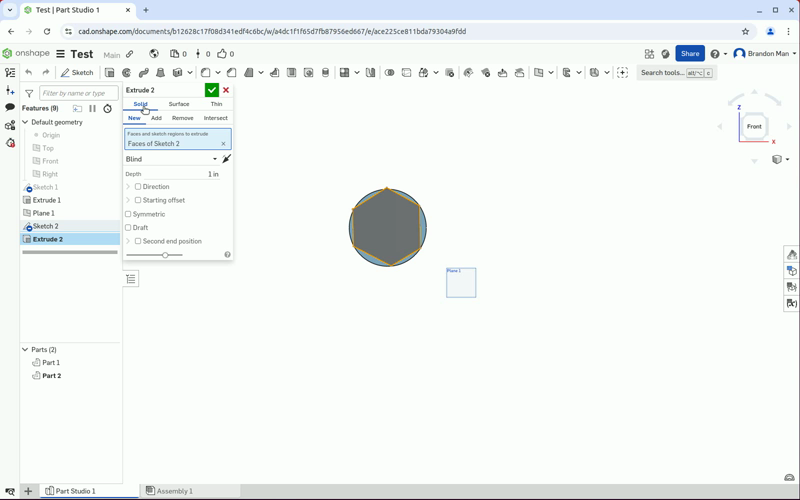
click(143, 106)
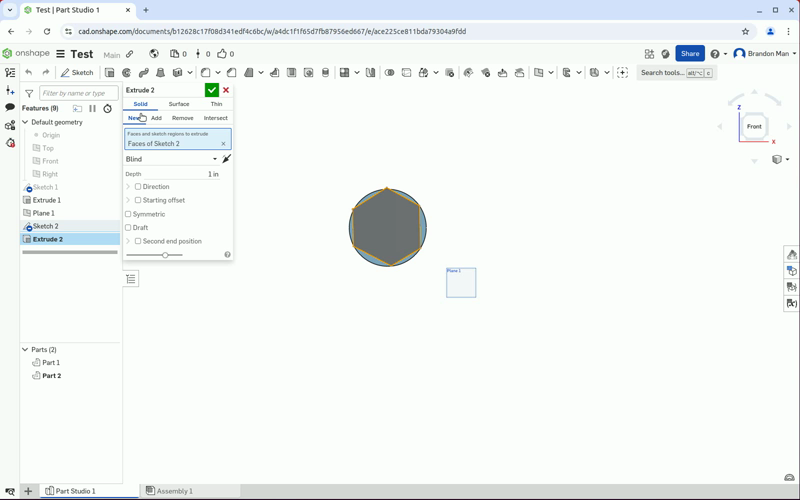
mouse_move(137, 120)
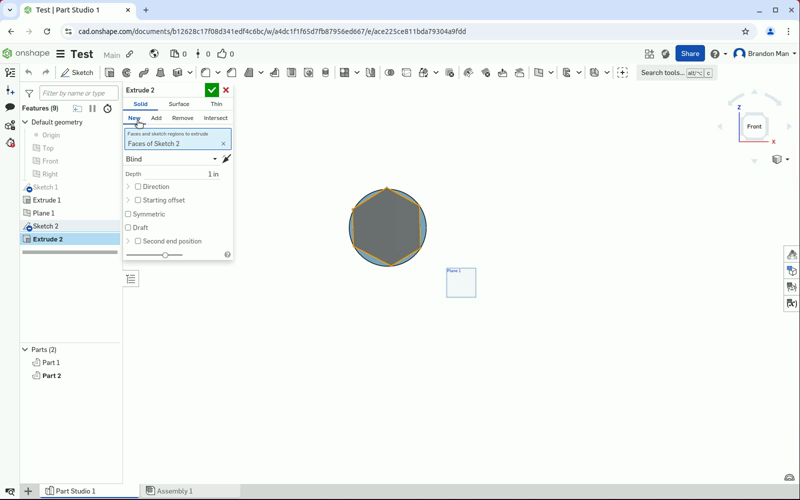
click(137, 120)
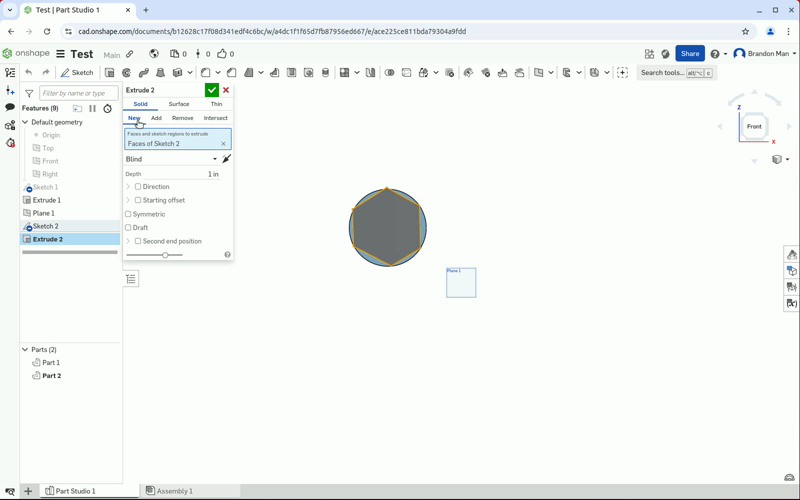
key(tab, 4)
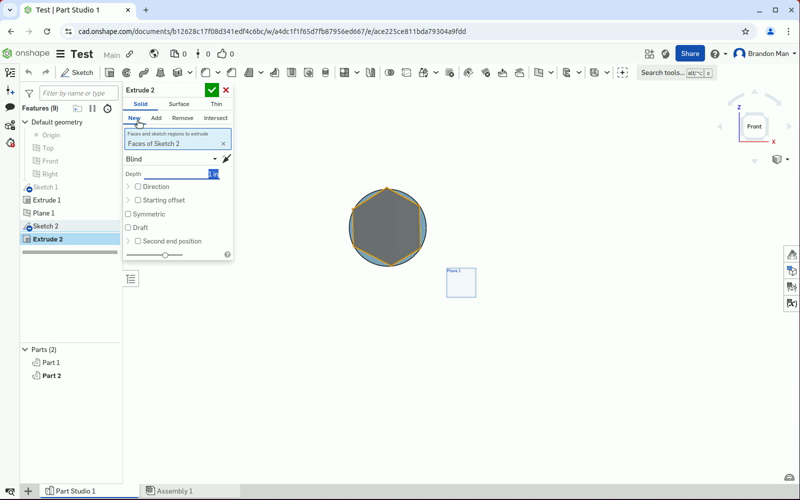
text(6.981)
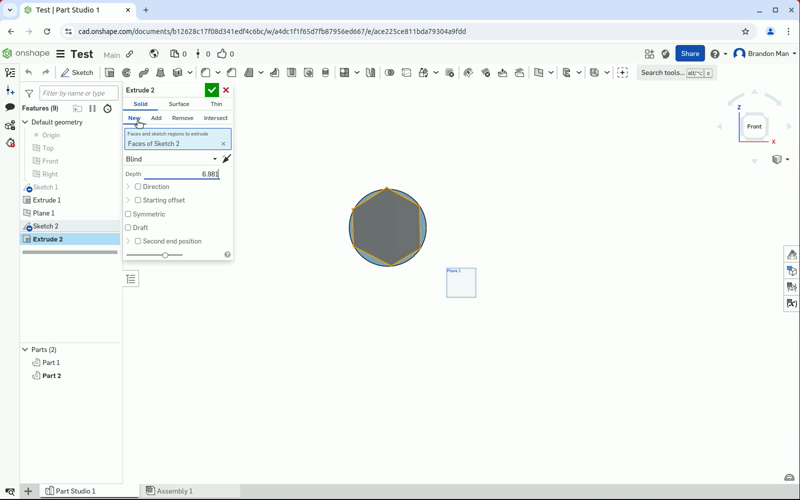
key(enter)
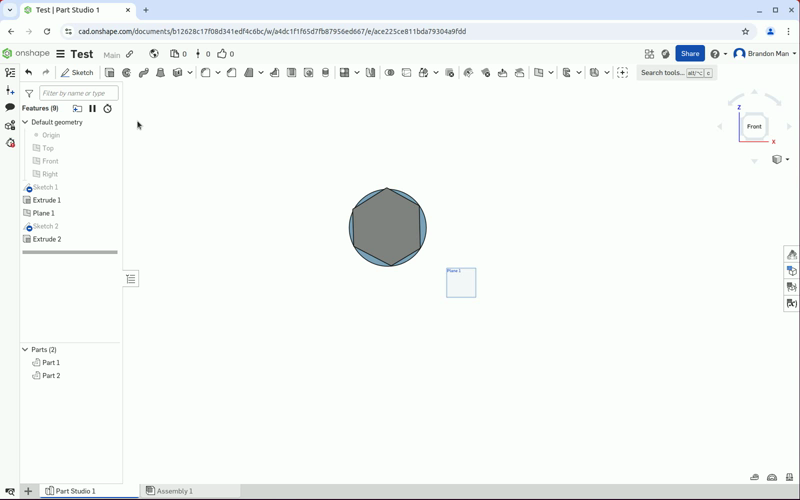
key(shift+h)
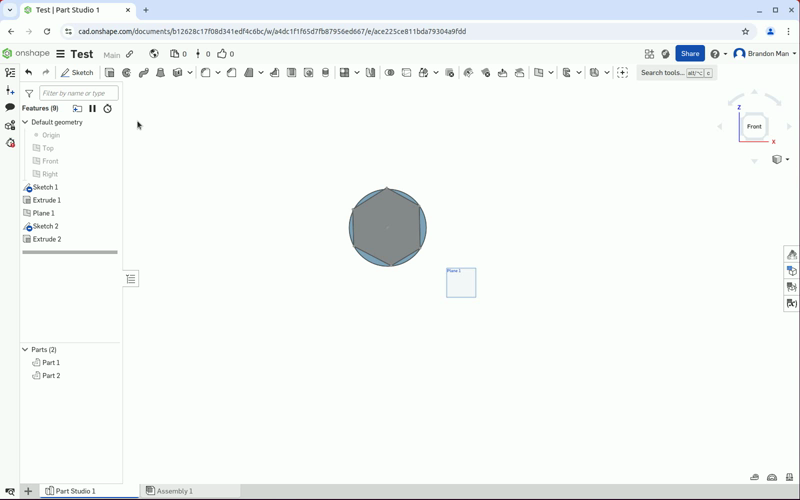
key(shift+h)
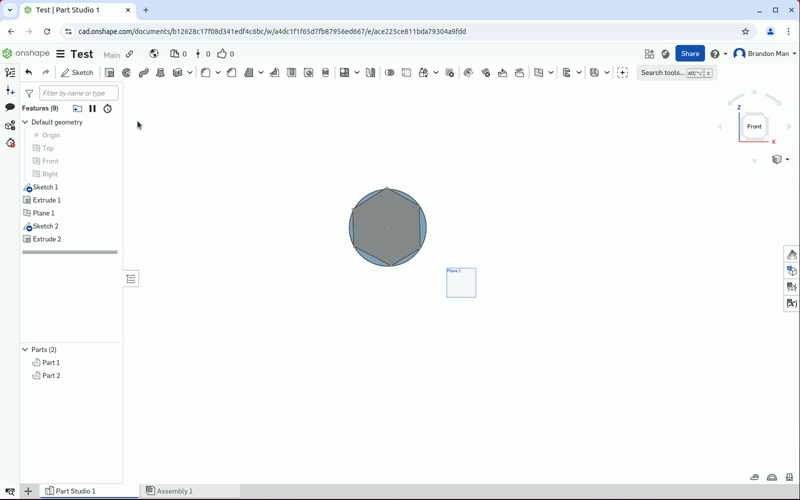
key(shift+7)
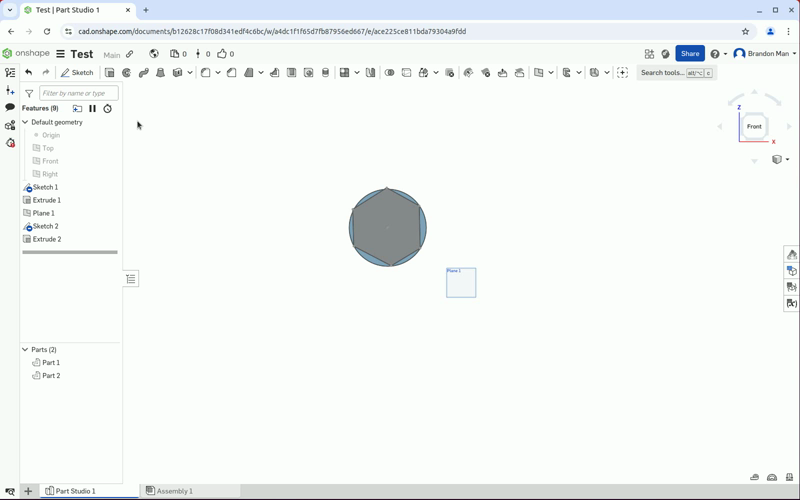
key(left, 2)
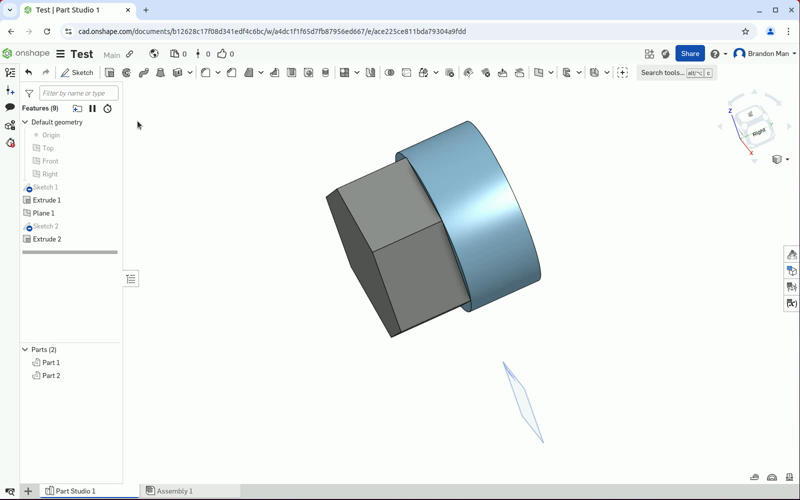
key(down, 2)
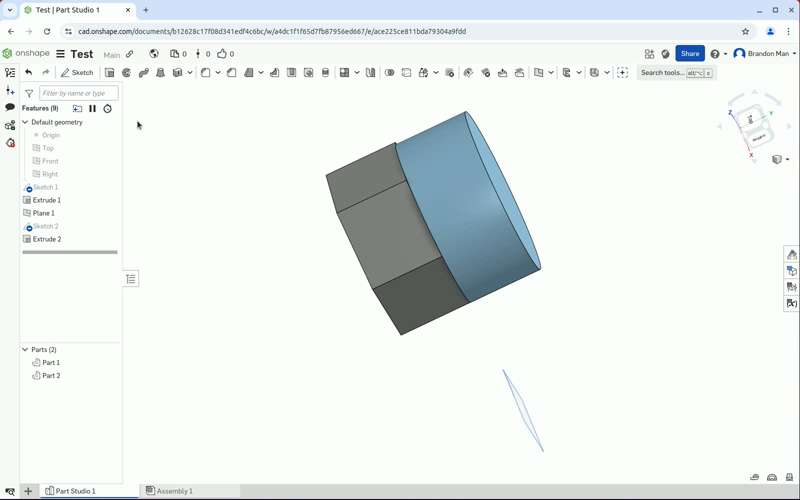
key(up, 2)
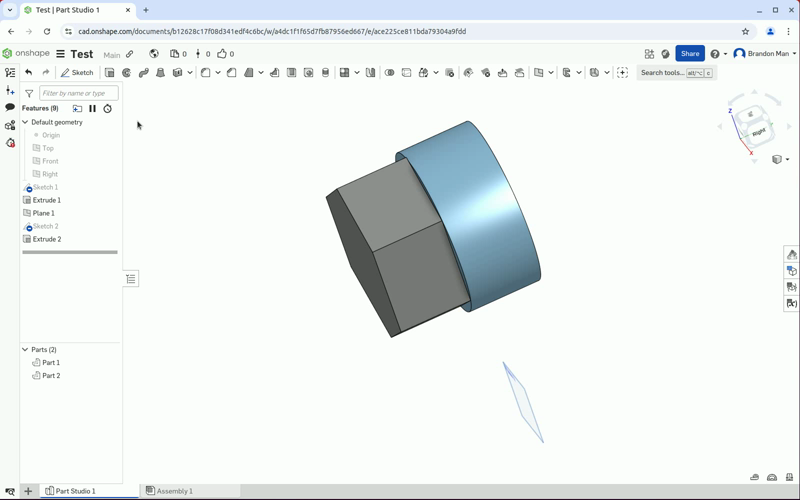
key(right, 2)
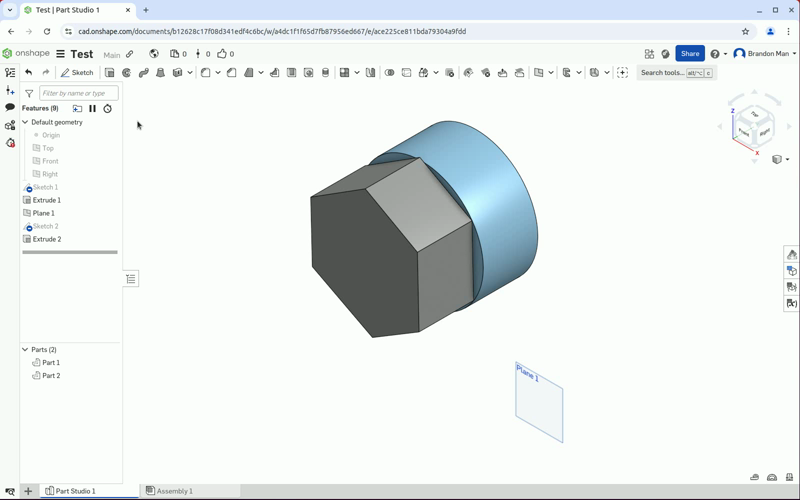
mouse_move(73, 189)
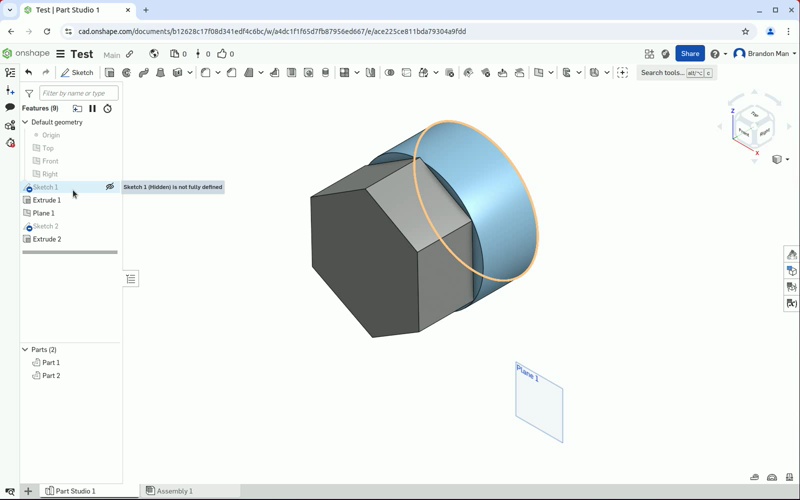
click(73, 189)